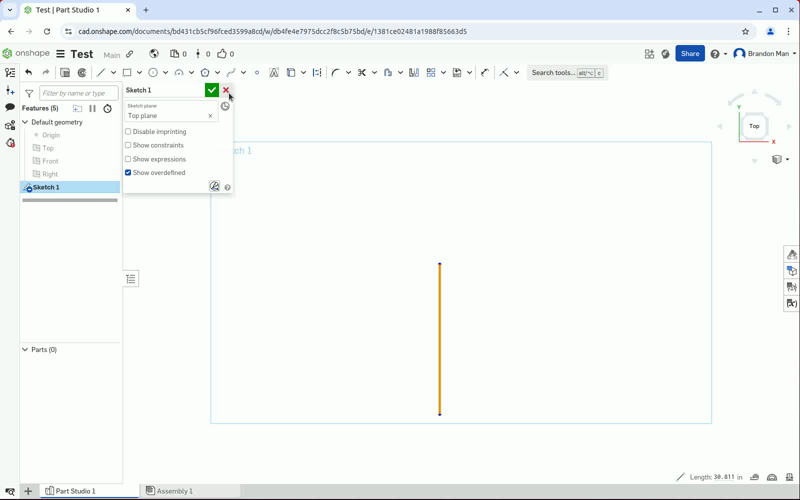
key(shift+h)
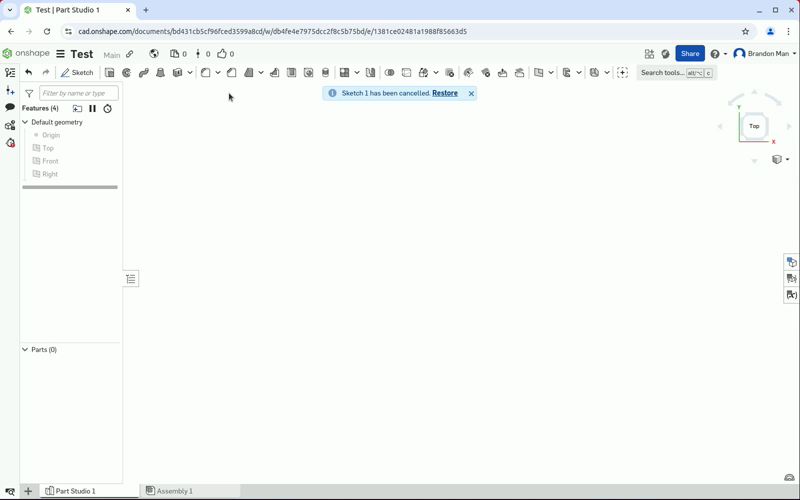
mouse_move(73, 352)
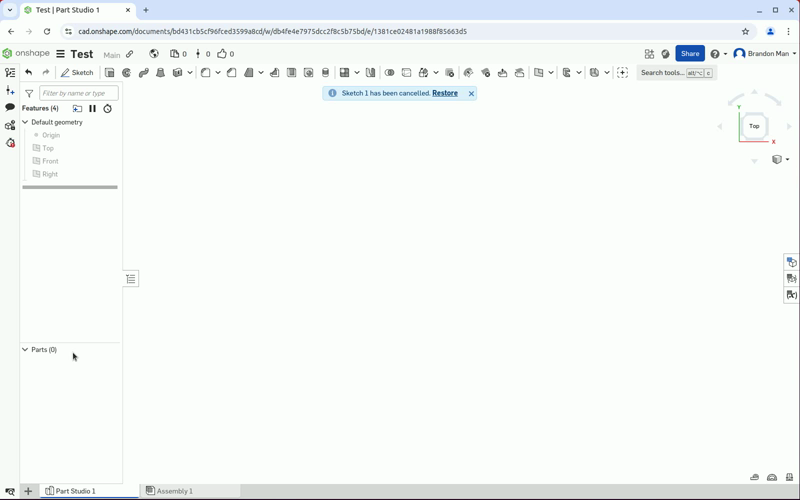
key(y)
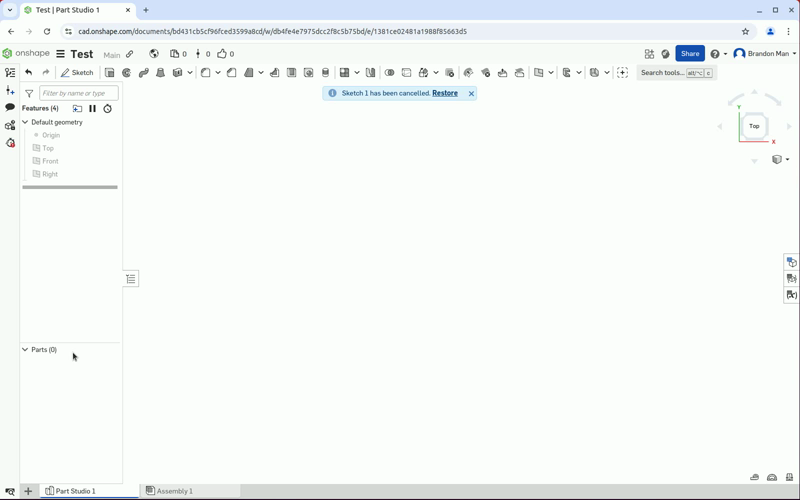
key(shift+p)
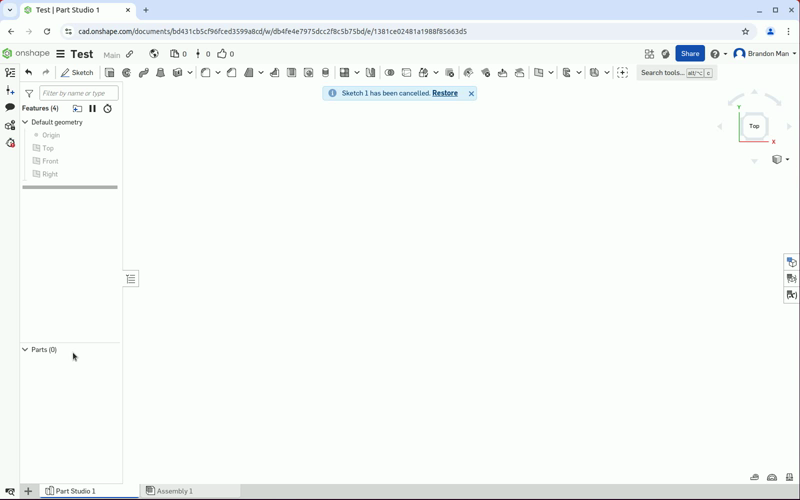
key(space)
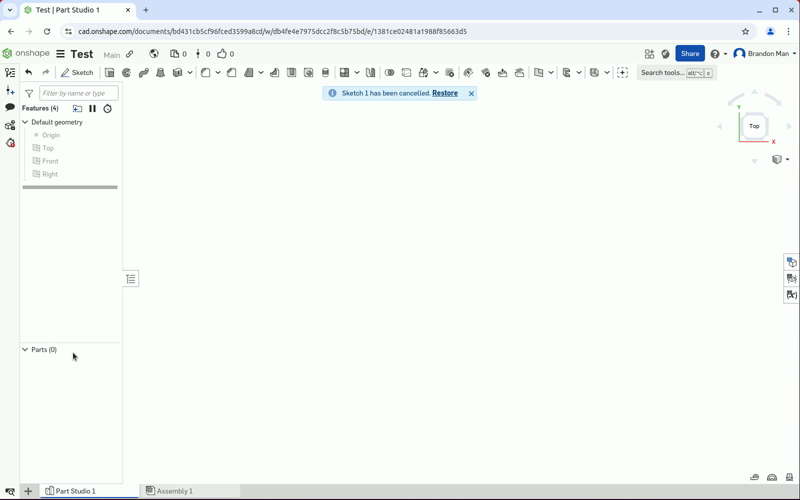
key_down(shift)
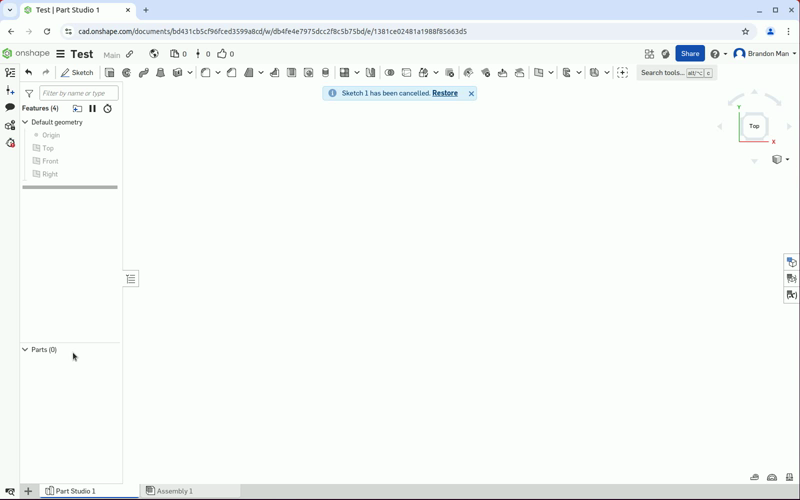
key(up)
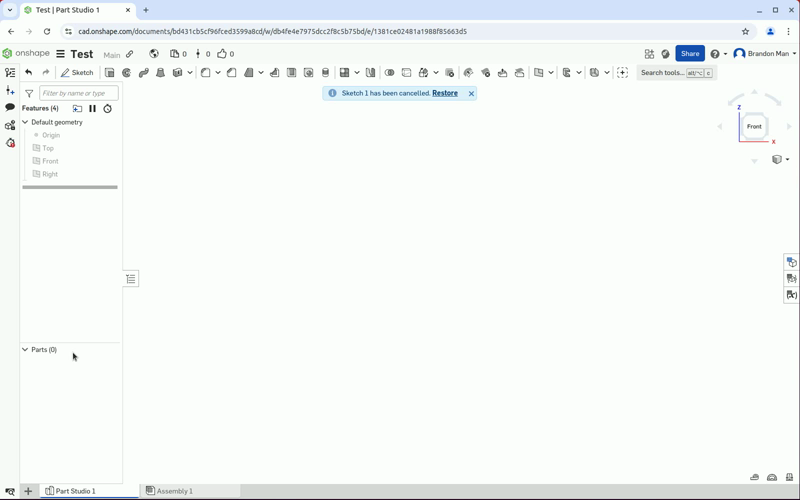
key_up(shift)
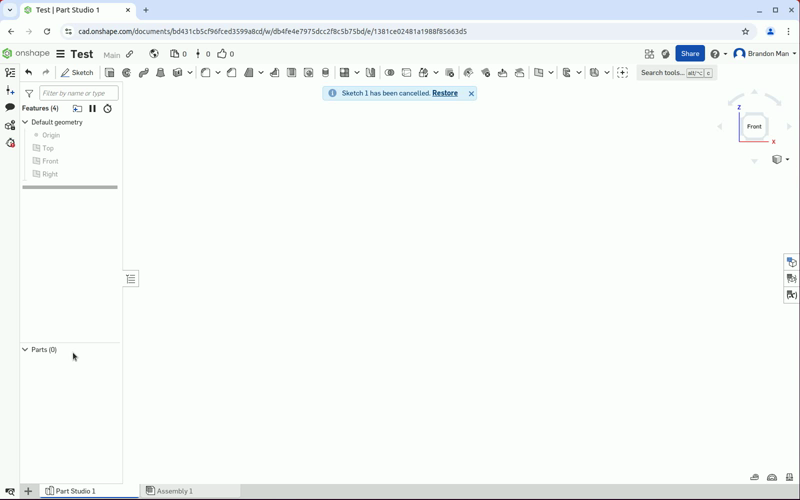
key(space)
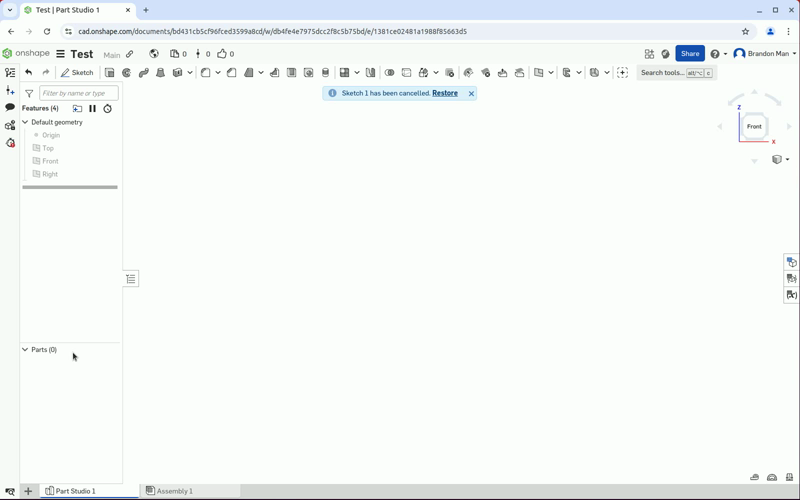
key_down(shift)
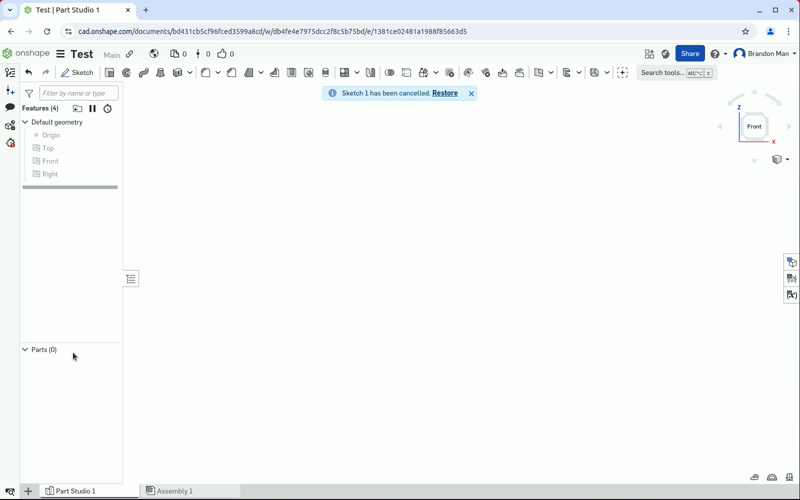
key(left)
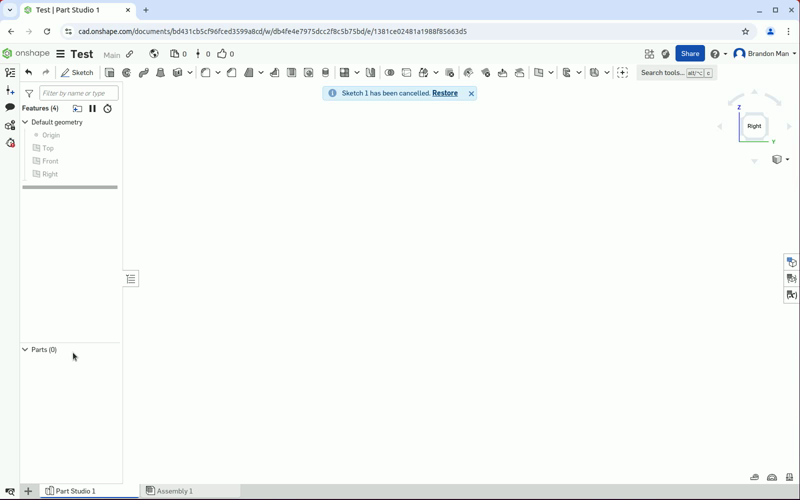
key_up(shift)
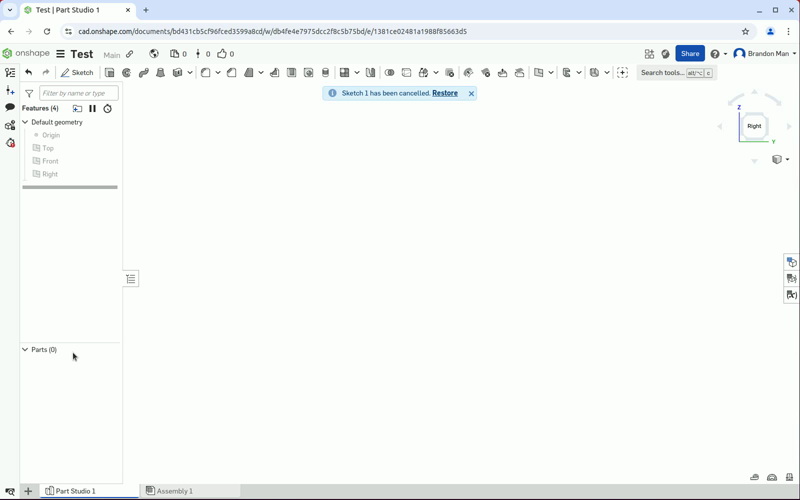
mouse_move(73, 352)
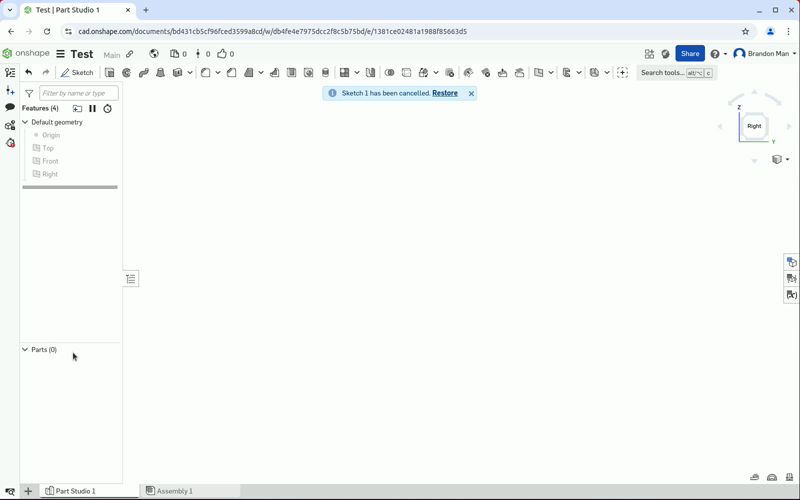
key(shift+y)
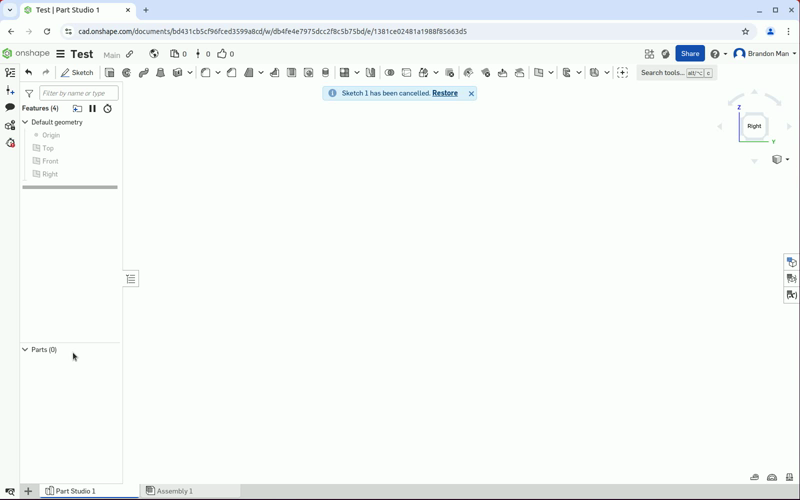
key(shift+s)
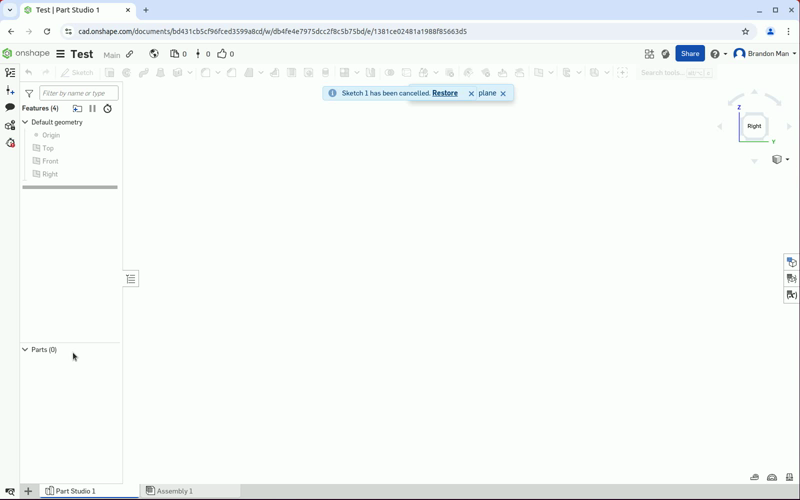
mouse_move(73, 176)
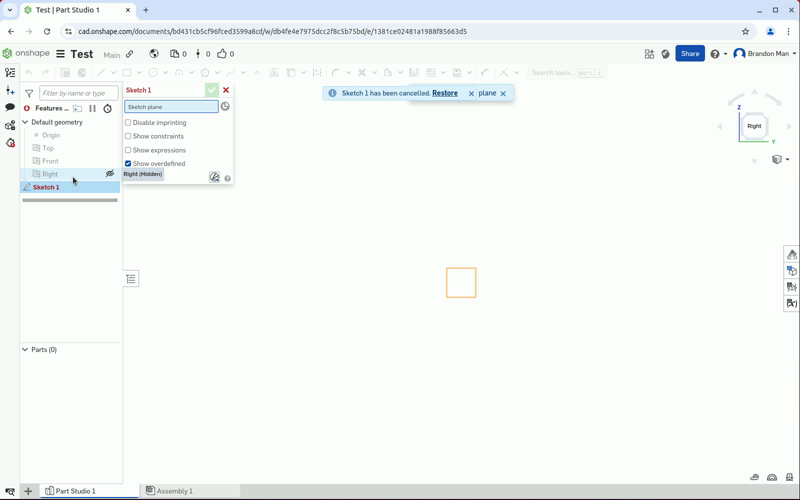
click(73, 176)
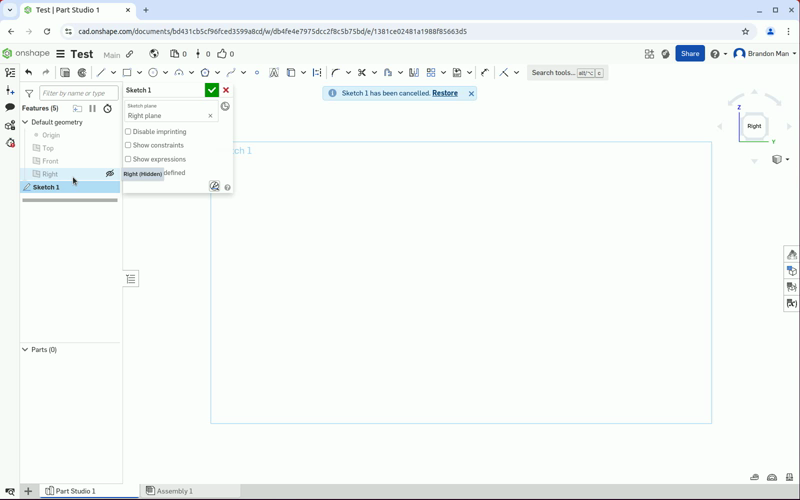
mouse_move(73, 352)
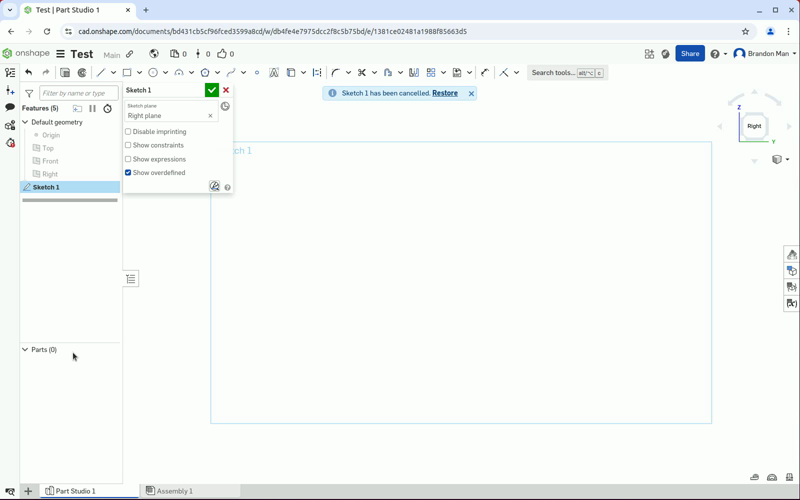
key(y)
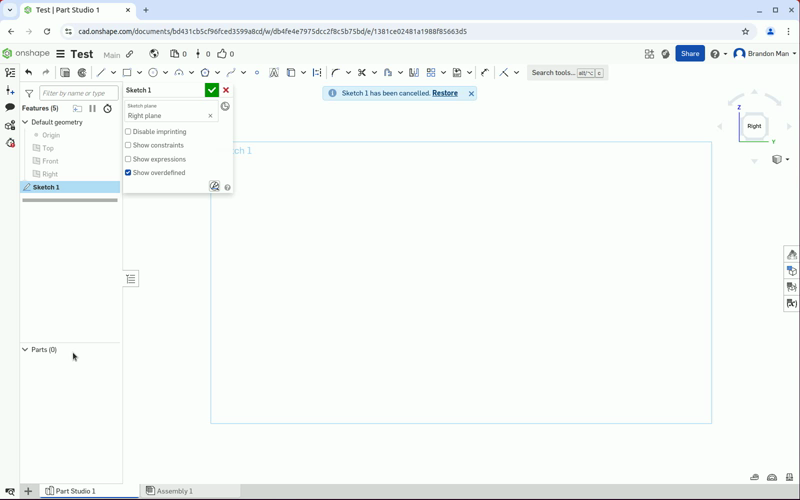
key(c)
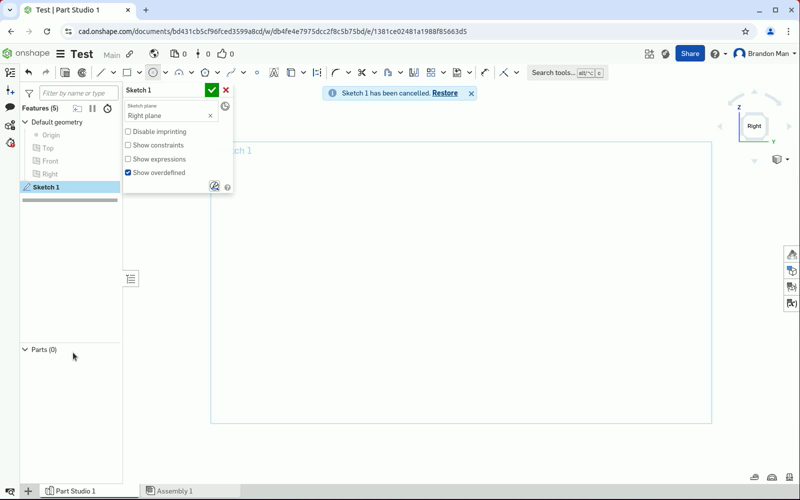
key_down(shift)
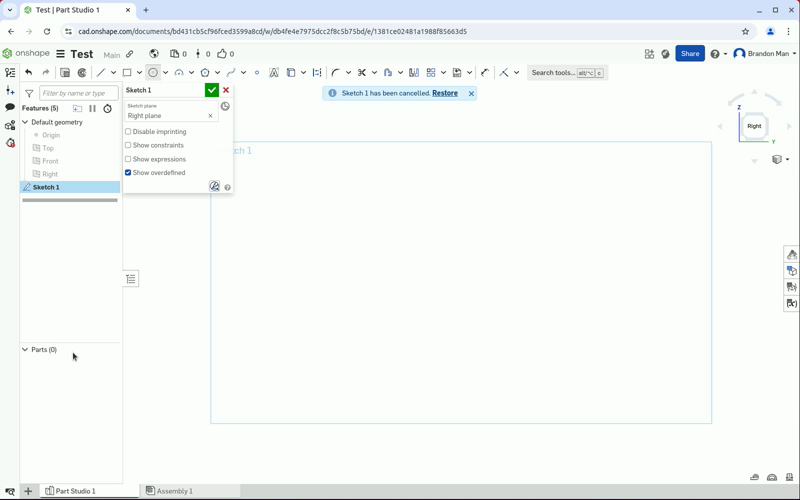
mouse_move(461, 282)
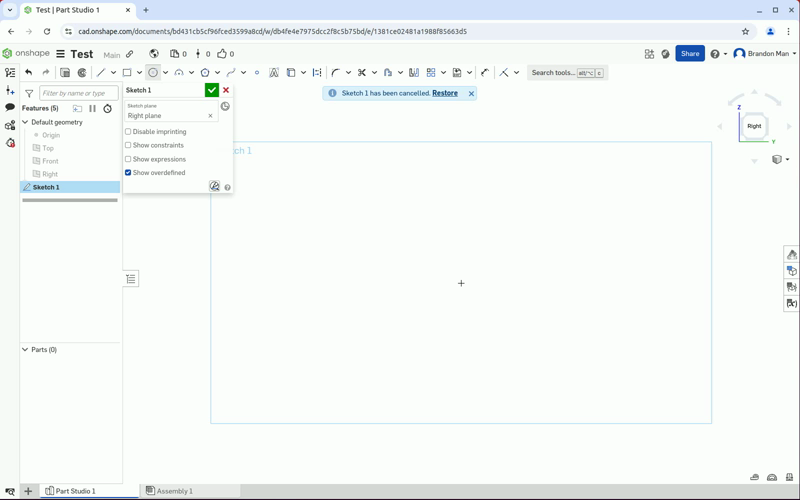
click(461, 282)
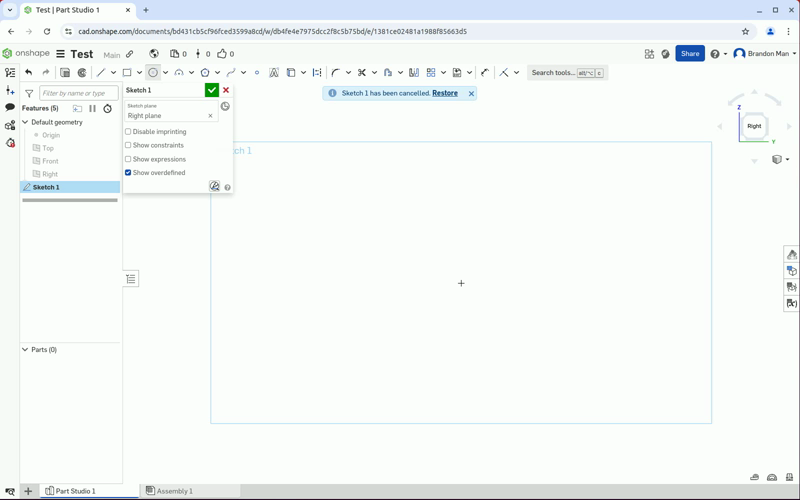
key_up(shift)
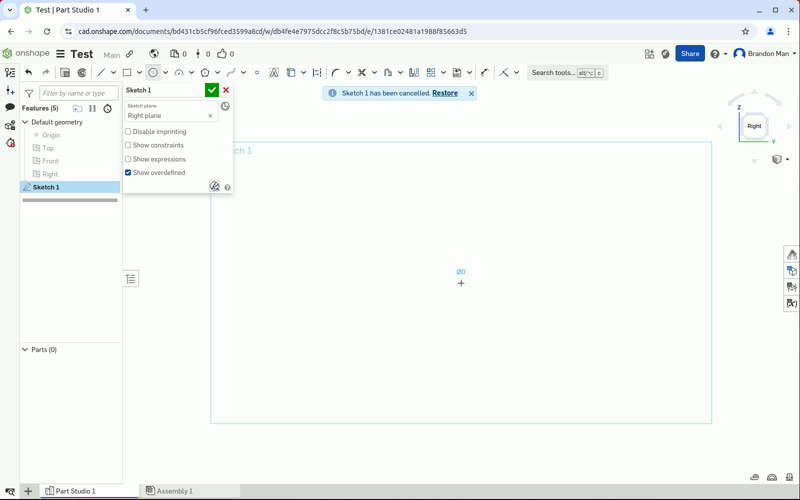
mouse_move(572, 282)
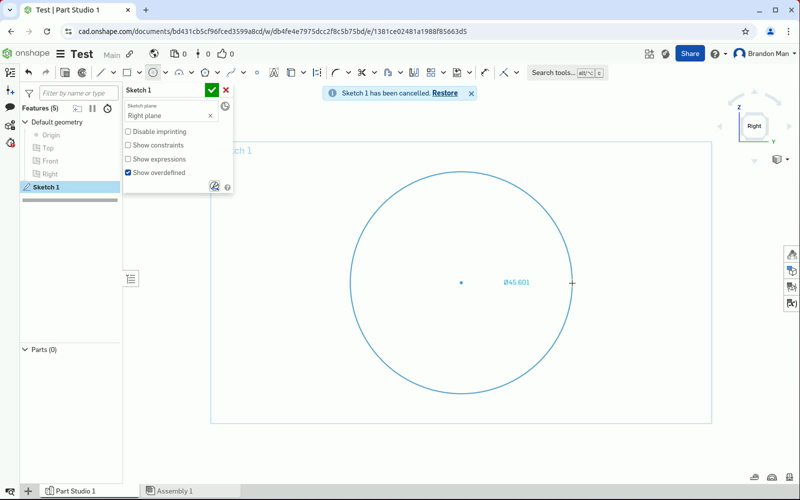
click(572, 282)
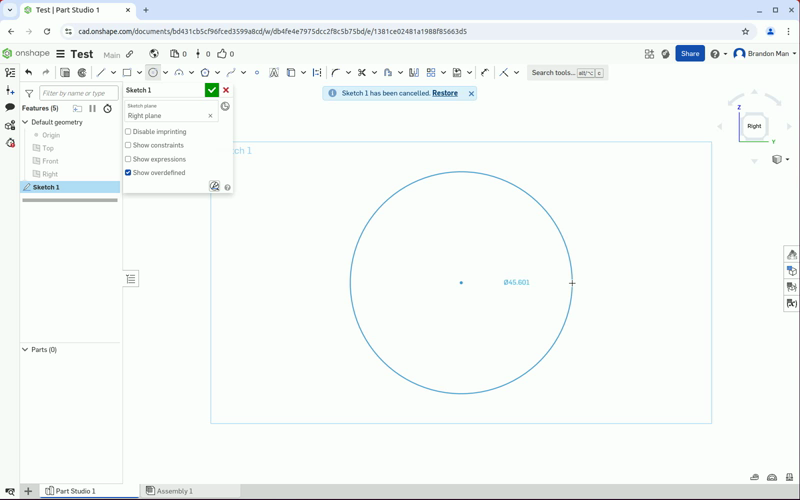
key(esc)
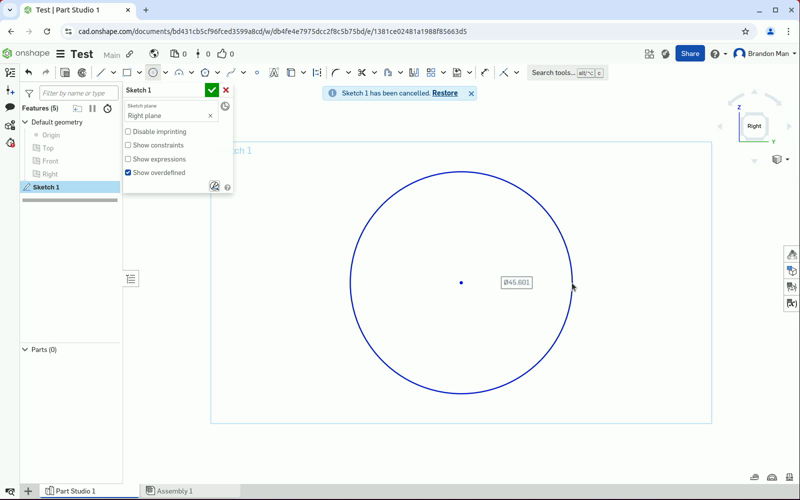
mouse_move(528, 274)
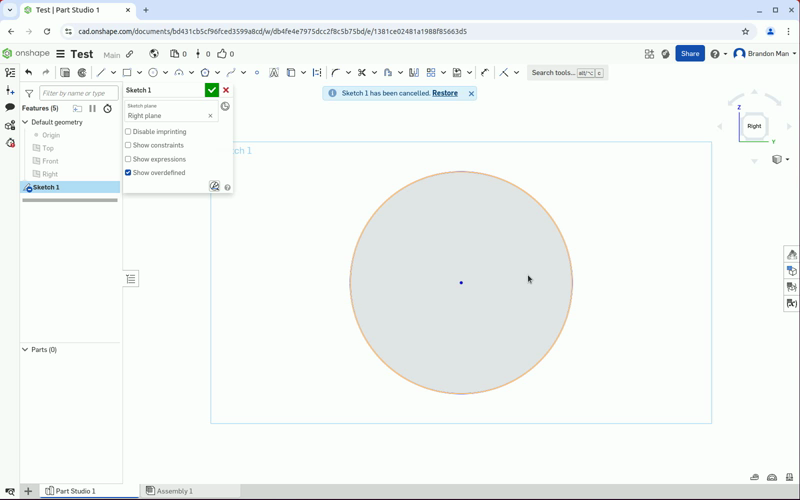
click(528, 274)
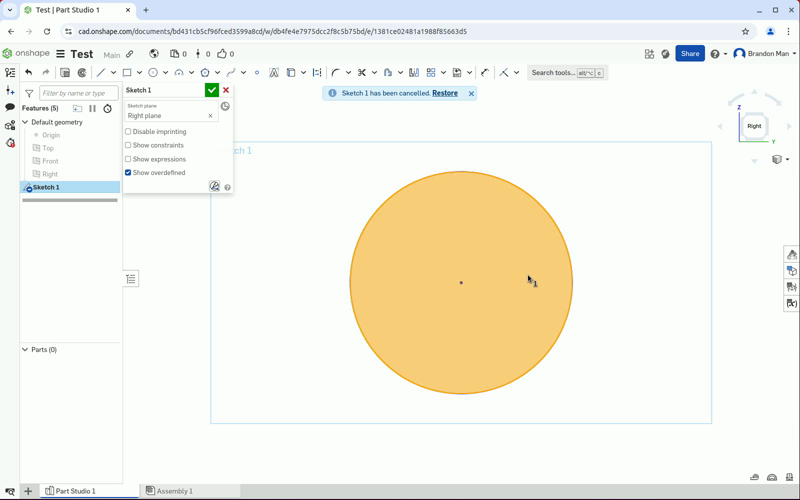
mouse_move(73, 352)
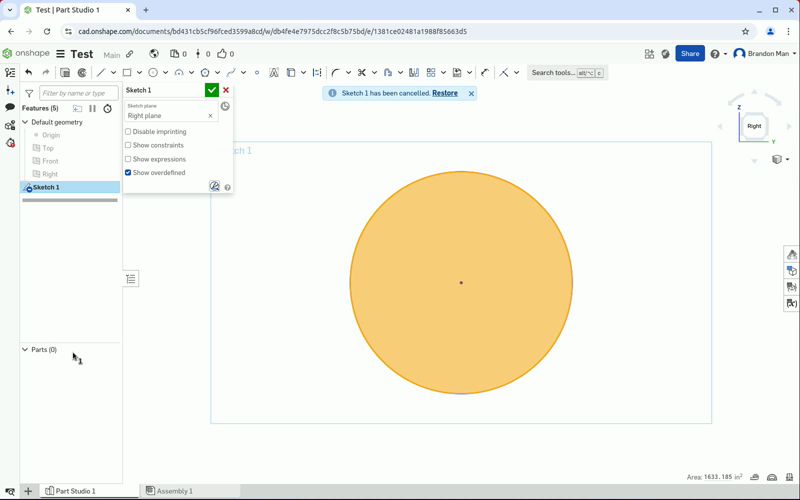
key(shift+y)
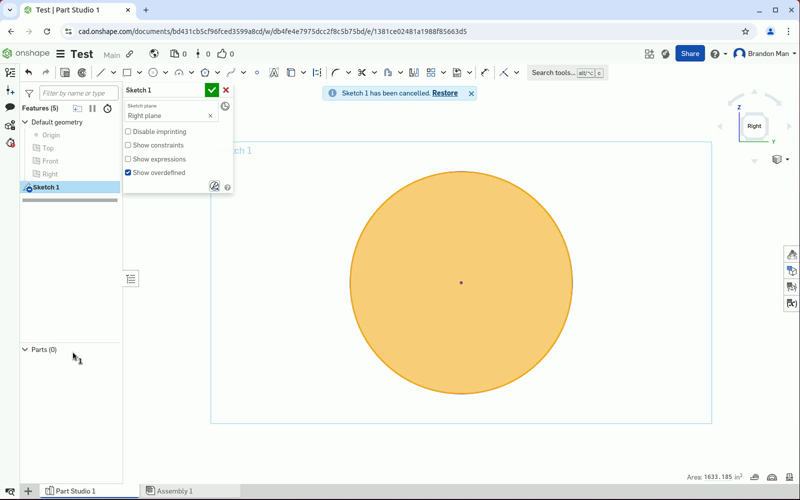
key(shift+e)
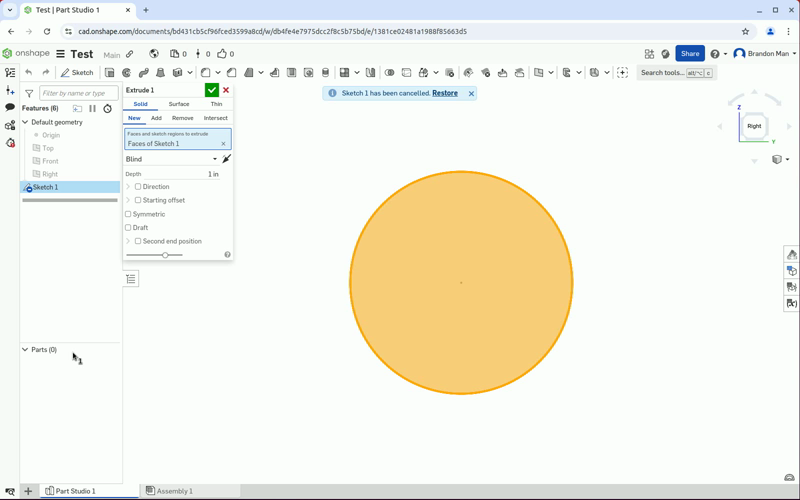
mouse_move(143, 106)
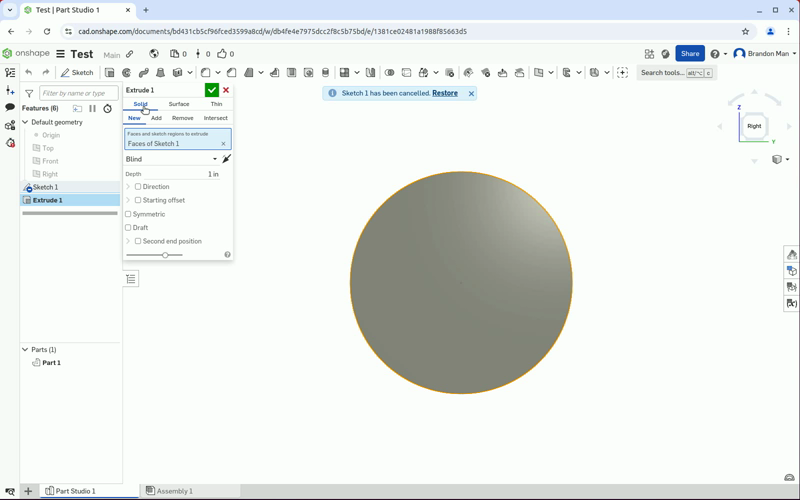
click(143, 106)
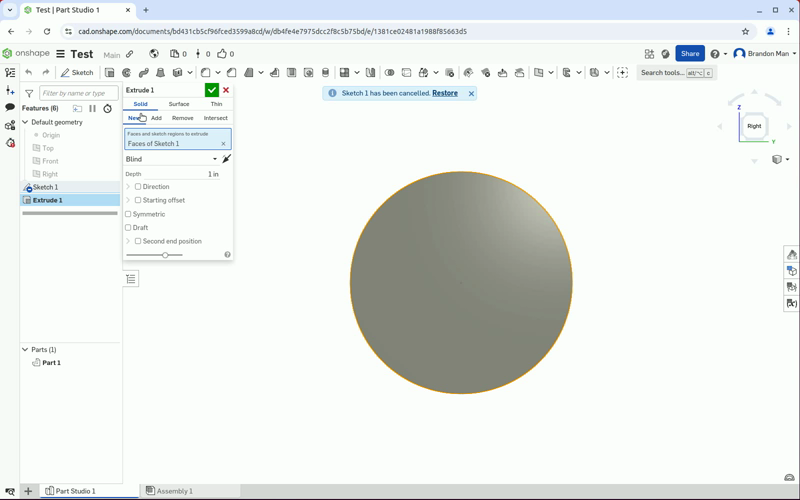
mouse_move(137, 120)
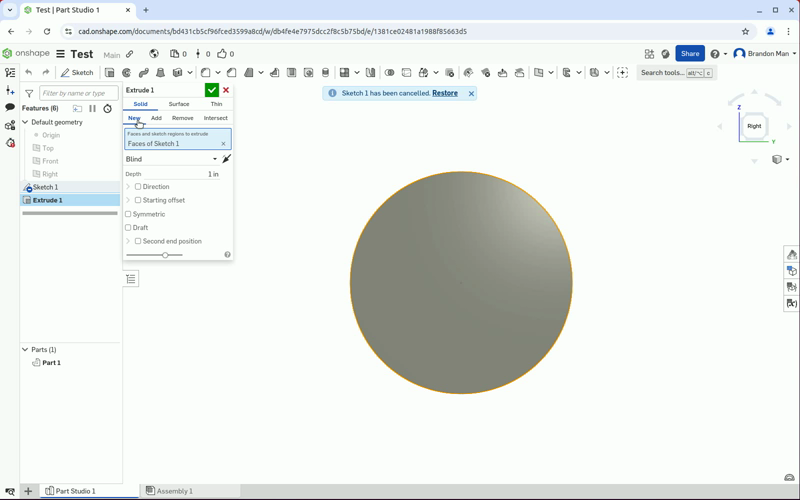
click(137, 120)
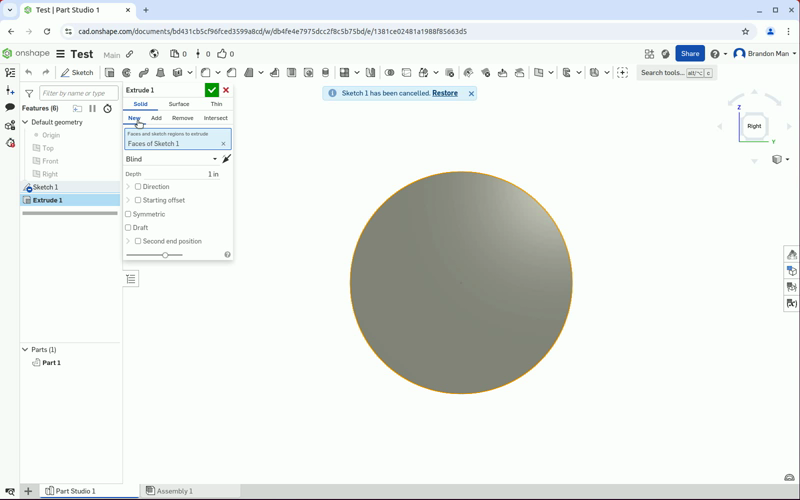
key(tab, 4)
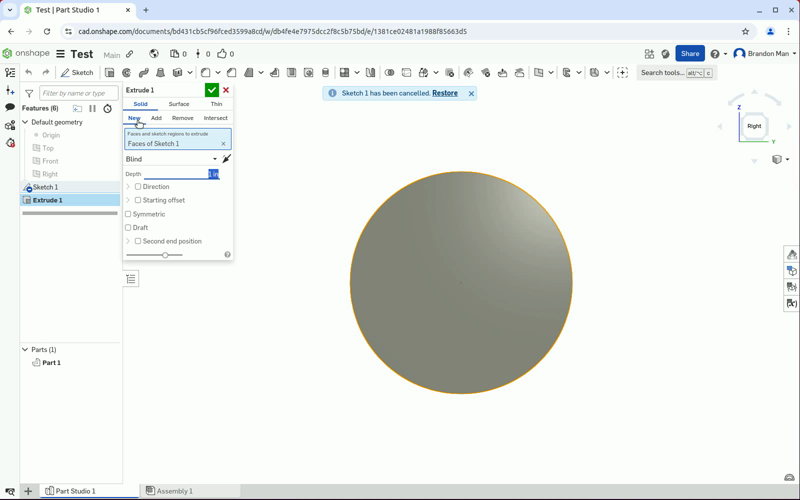
text(15.406)
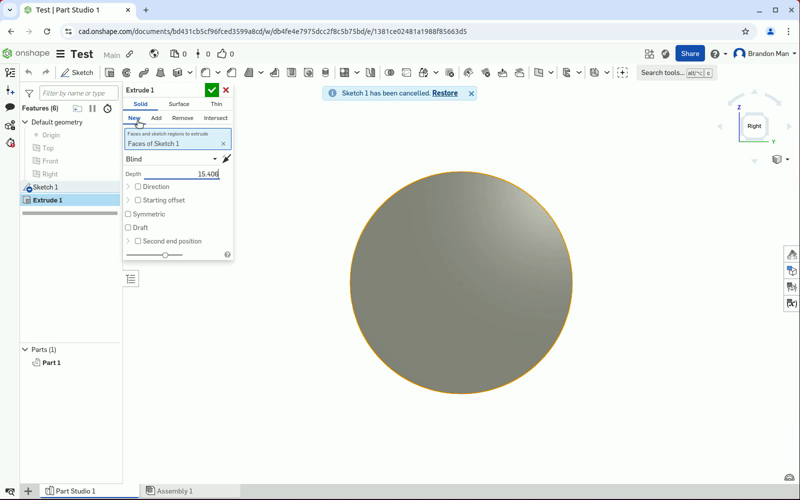
key(tab, 3)
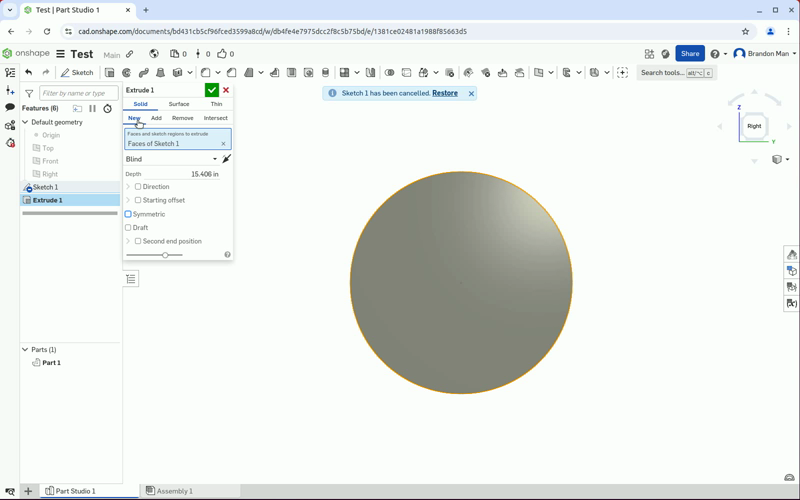
key(space)
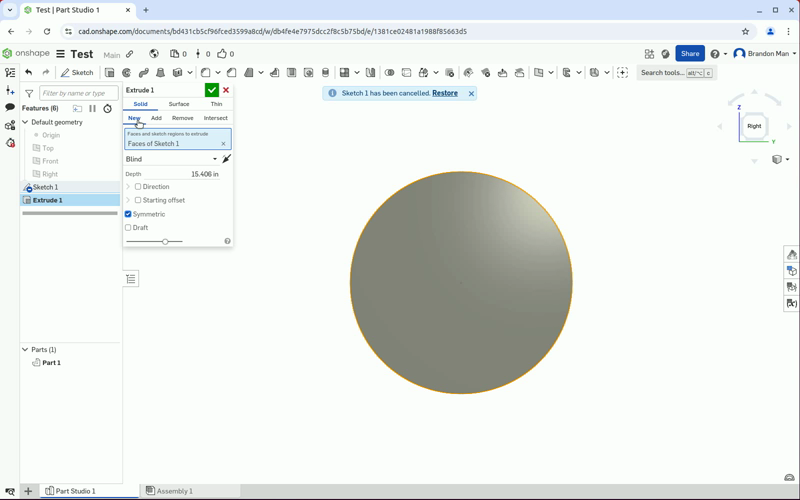
key(enter)
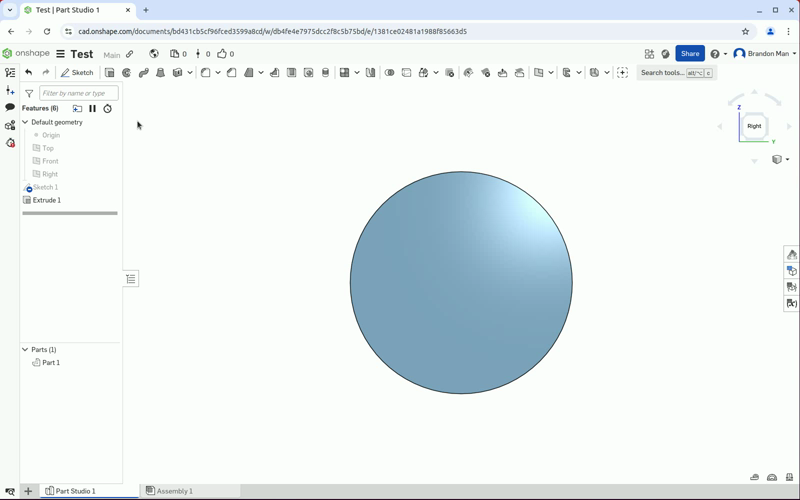
key(shift+h)
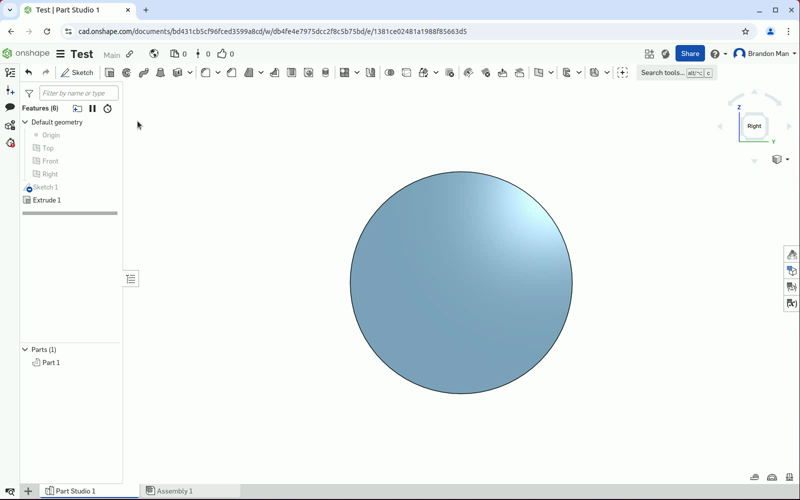
key(shift+h)
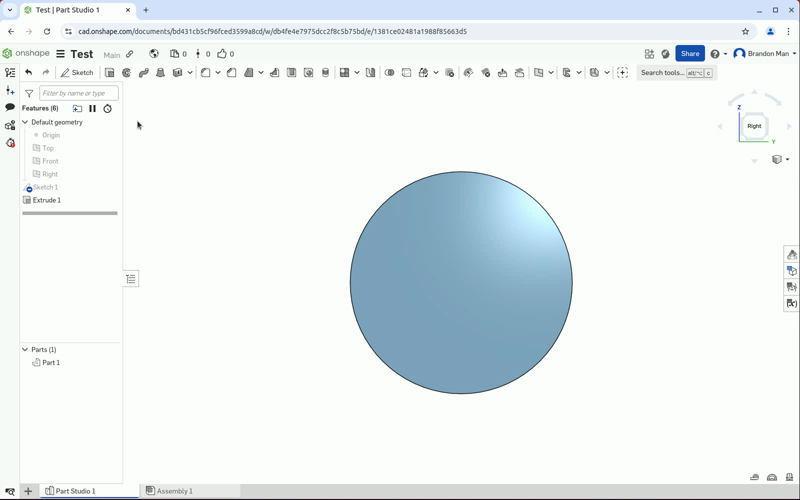
mouse_move(73, 189)
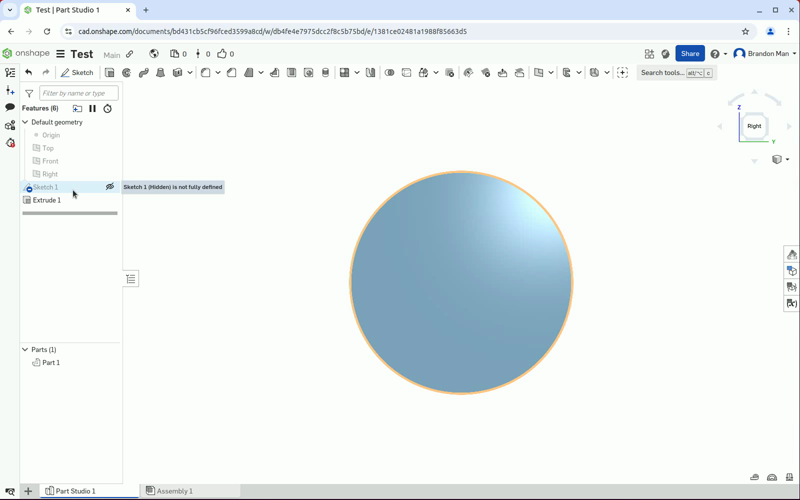
click(73, 189)
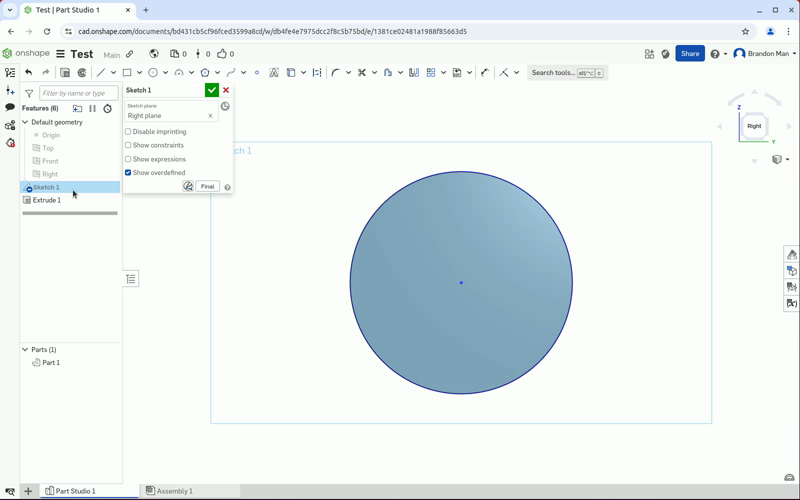
mouse_move(229, 92)
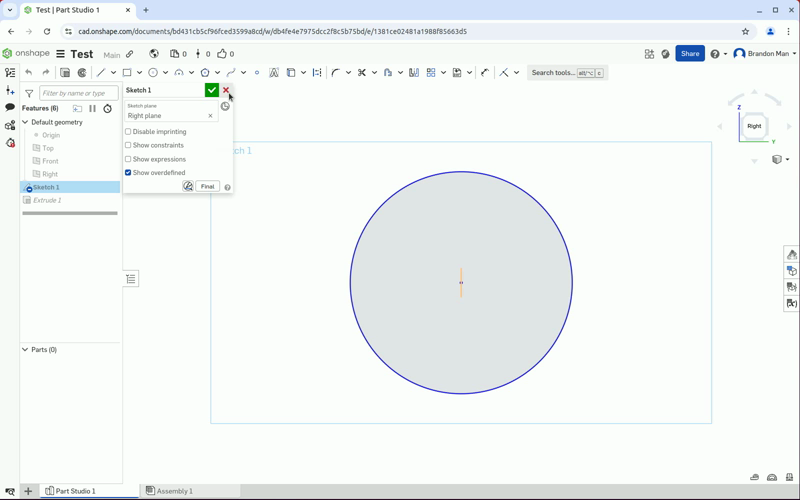
click(229, 92)
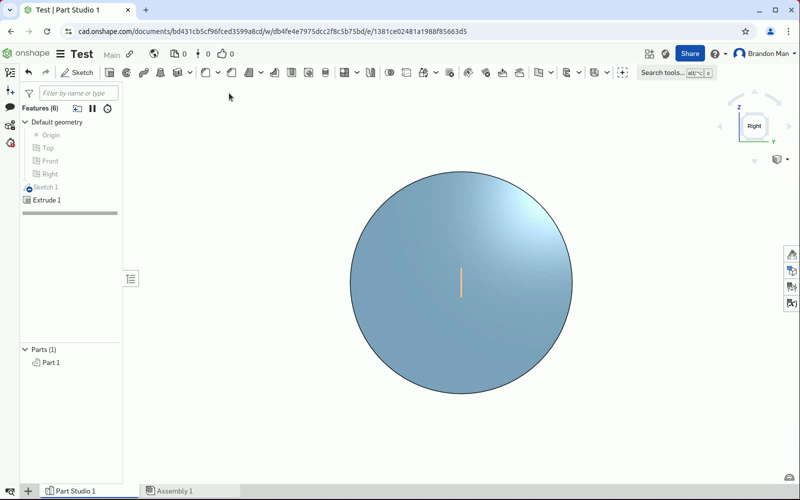
mouse_move(541, 75)
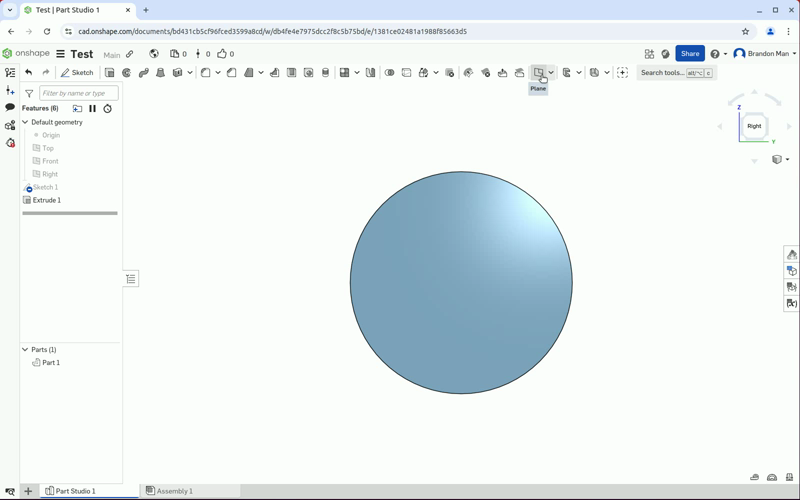
click(541, 75)
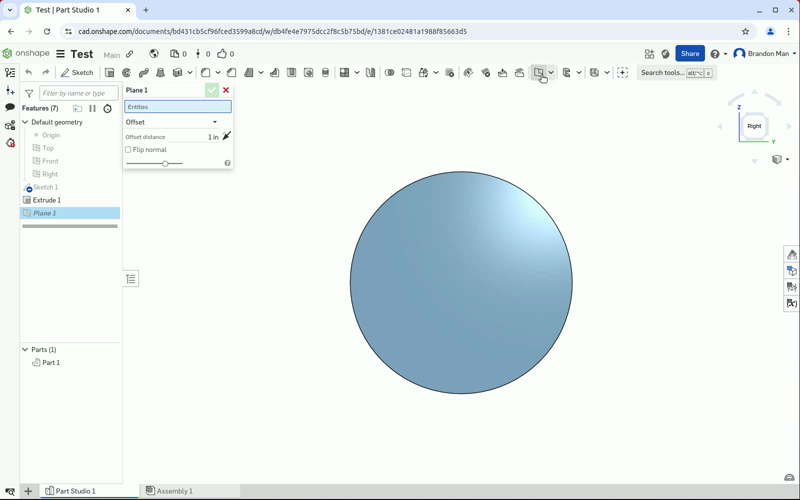
mouse_move(73, 176)
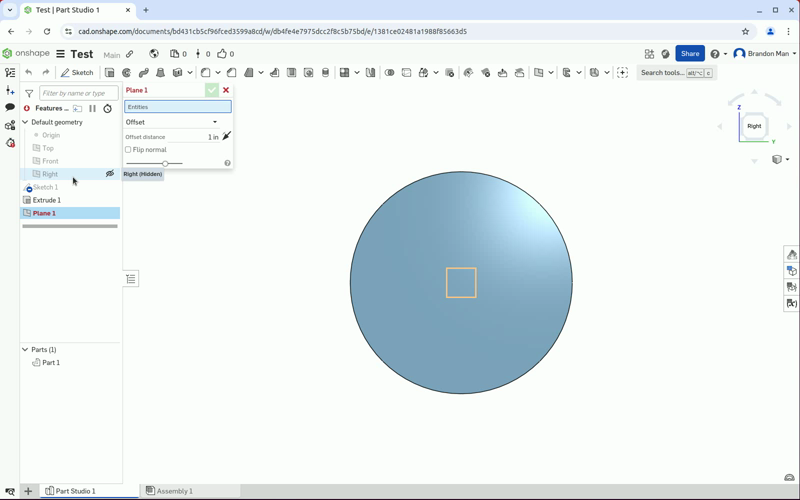
click(73, 176)
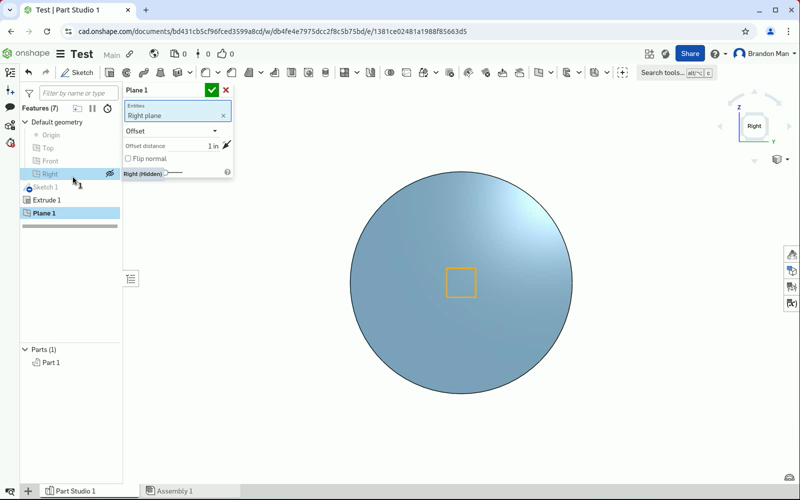
key(tab, 2)
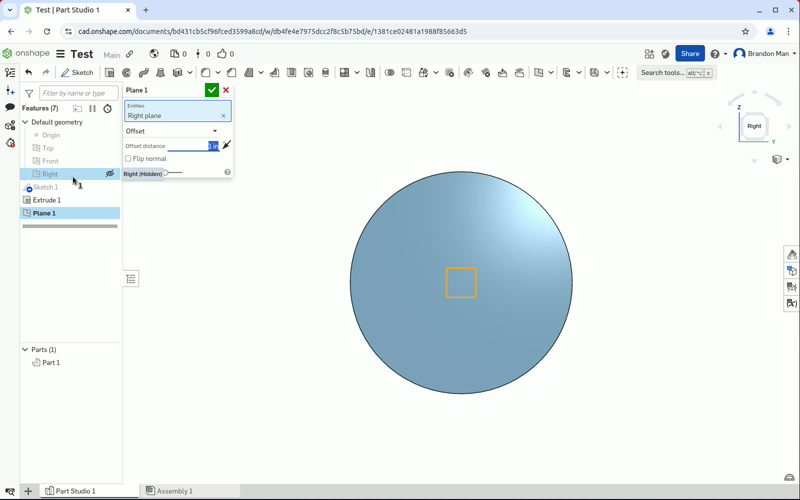
text(7.703)
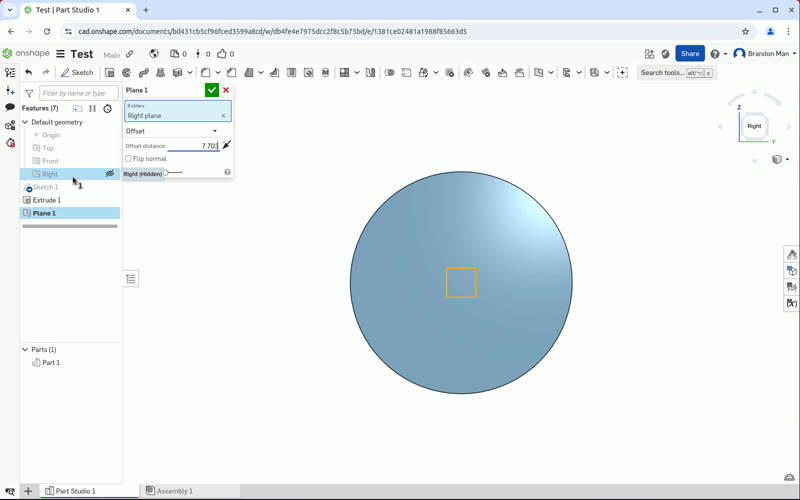
key(enter, 2)
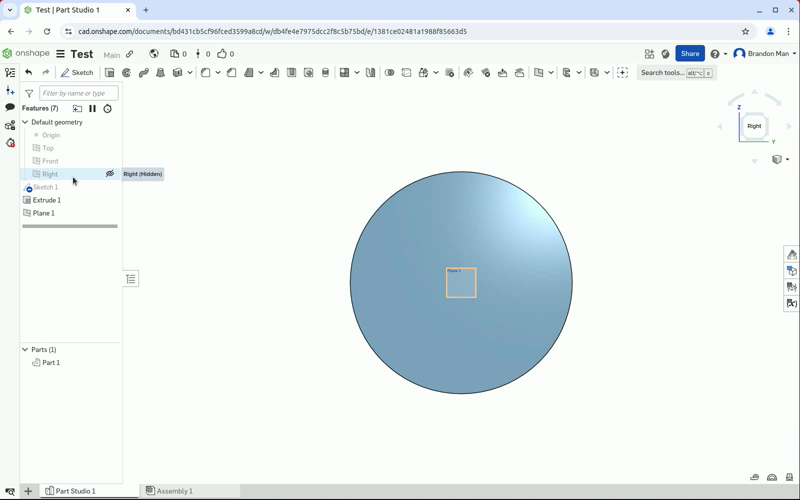
key(shift+s)
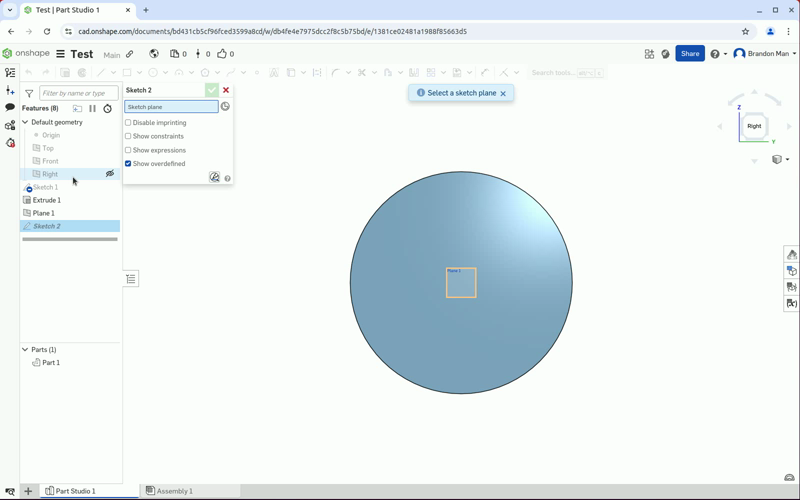
mouse_move(73, 215)
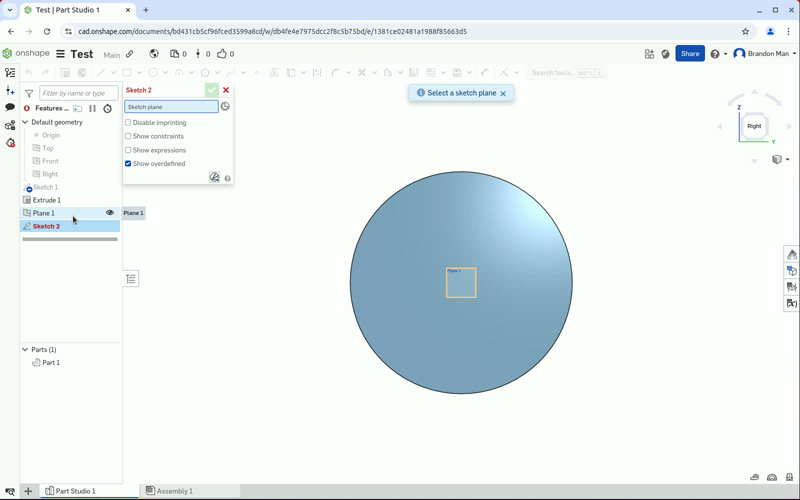
click(73, 215)
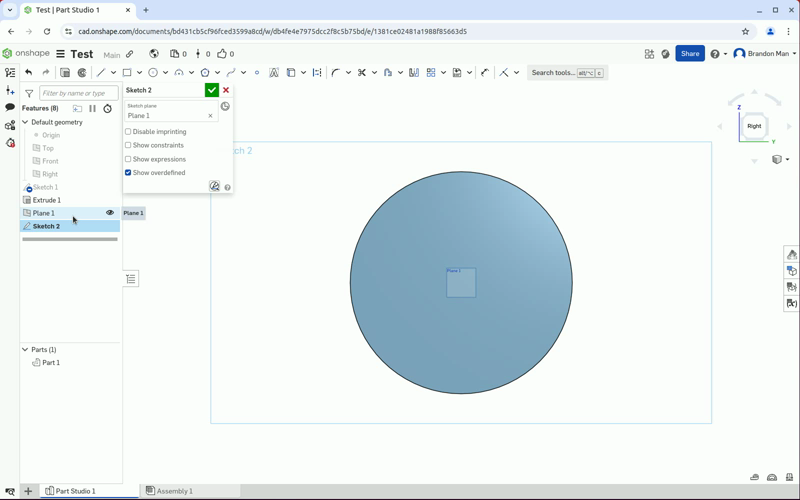
mouse_move(73, 352)
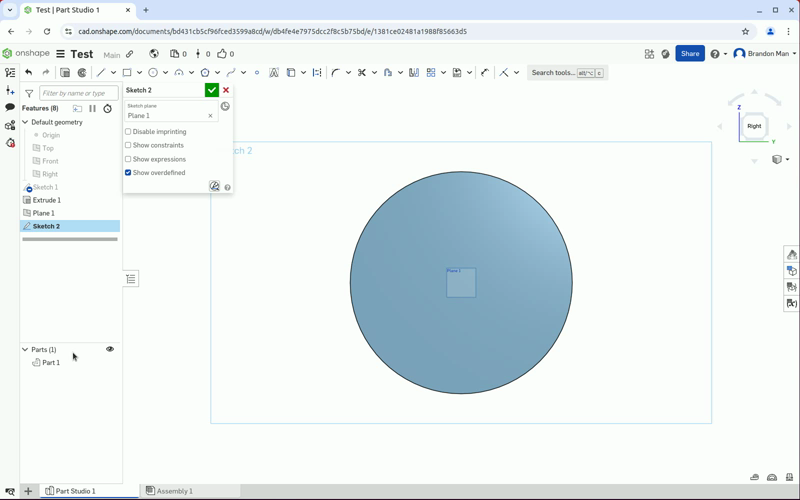
key(y)
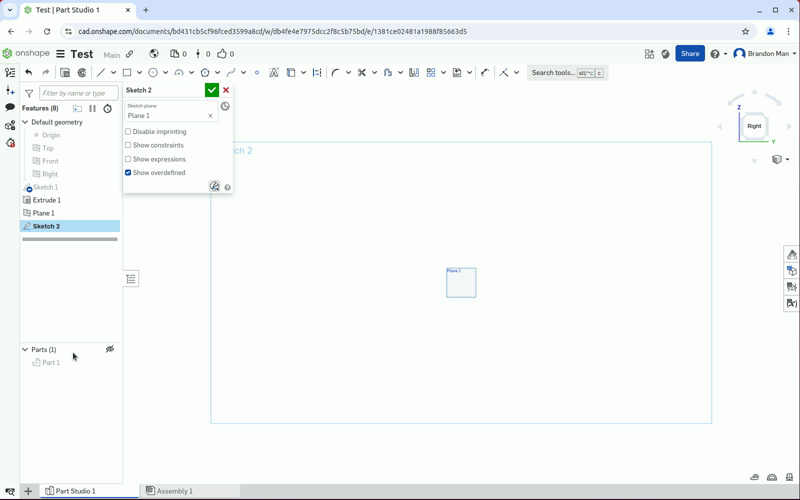
key(c)
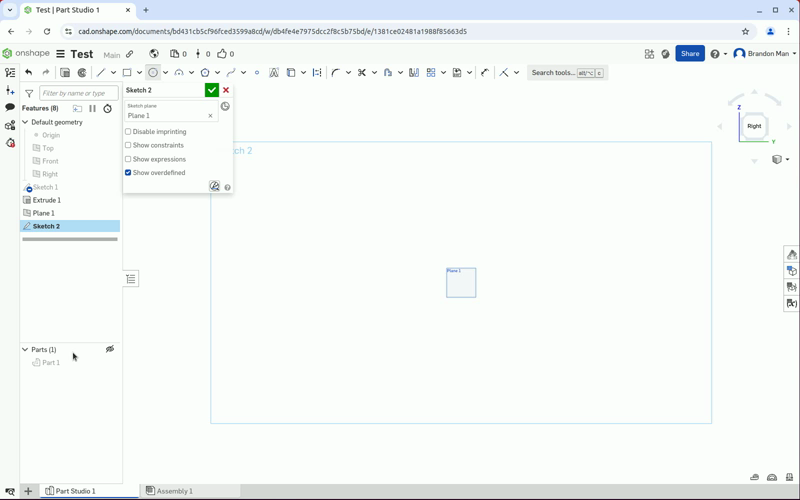
key_down(shift)
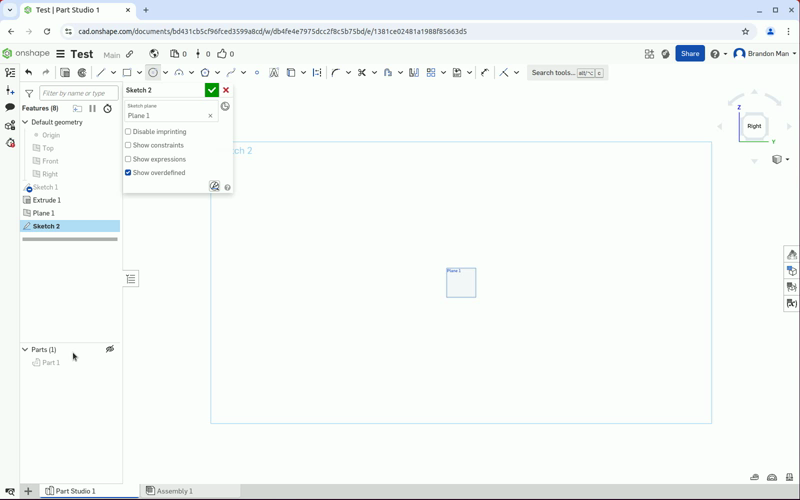
mouse_move(461, 282)
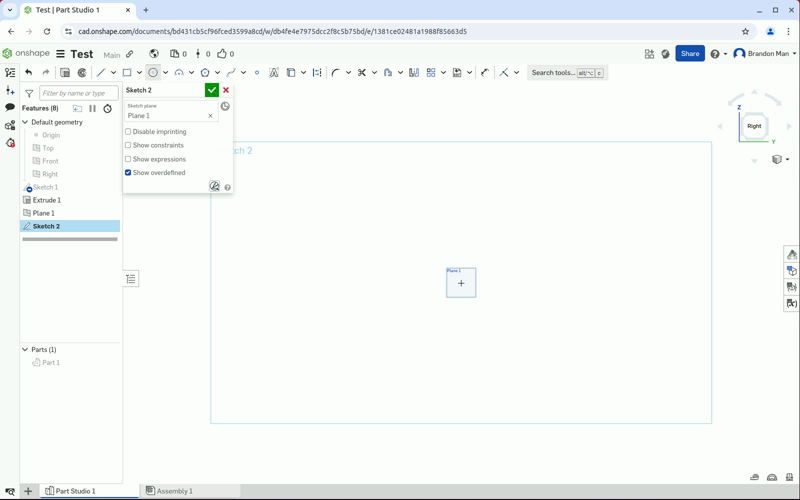
click(461, 282)
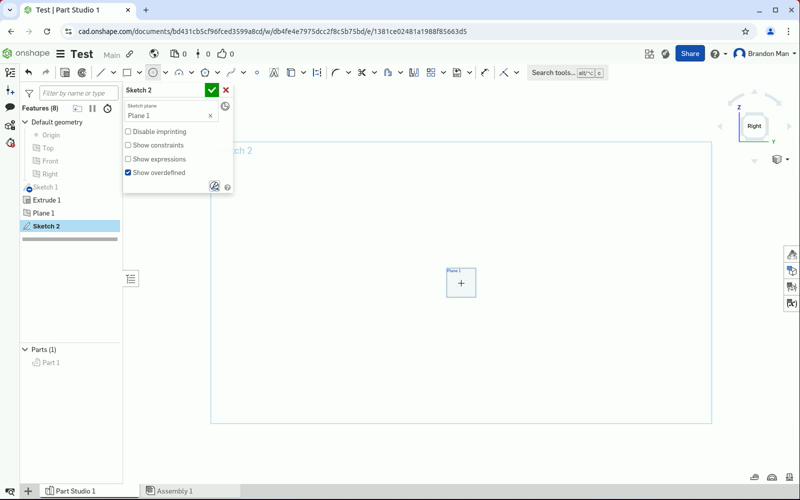
key_up(shift)
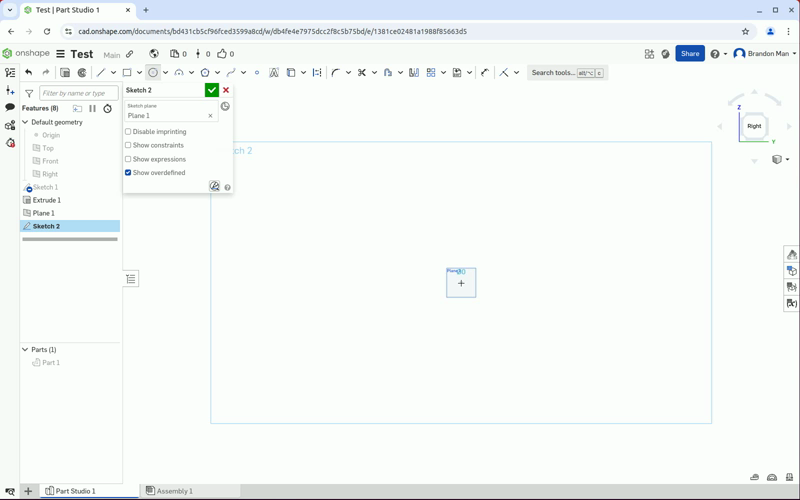
mouse_move(537, 282)
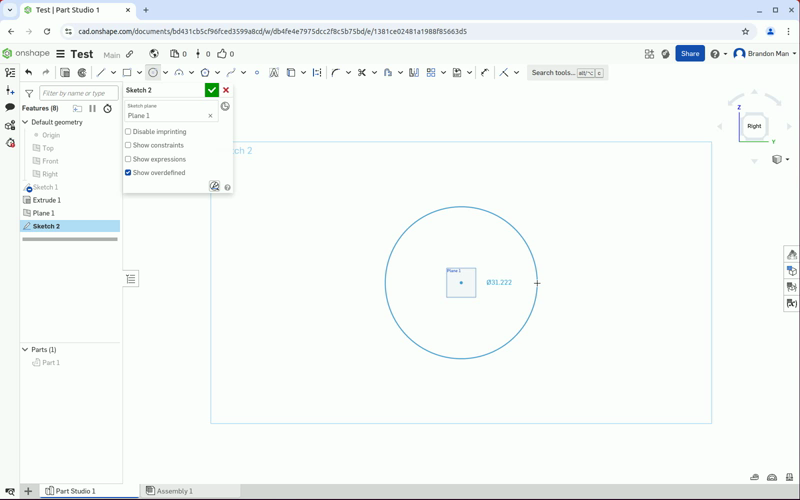
click(537, 282)
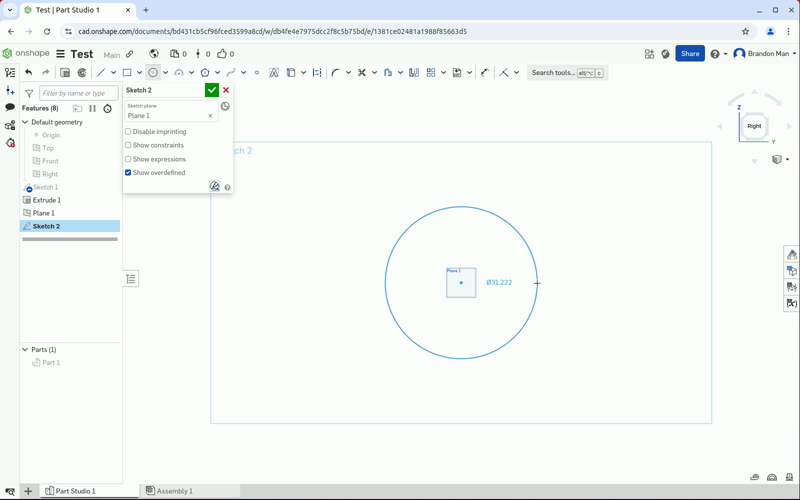
key(esc)
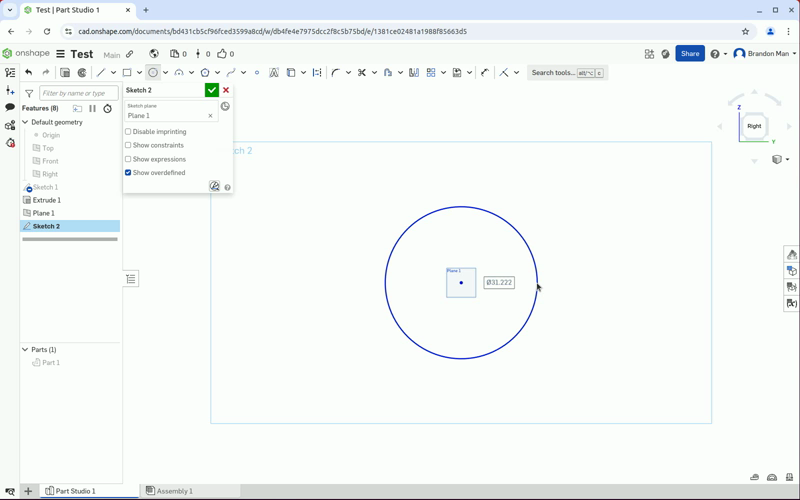
mouse_move(473, 277)
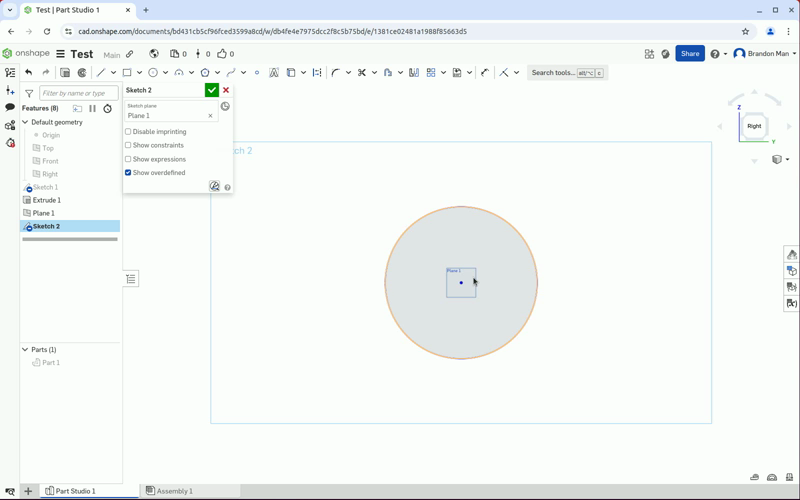
click(473, 277)
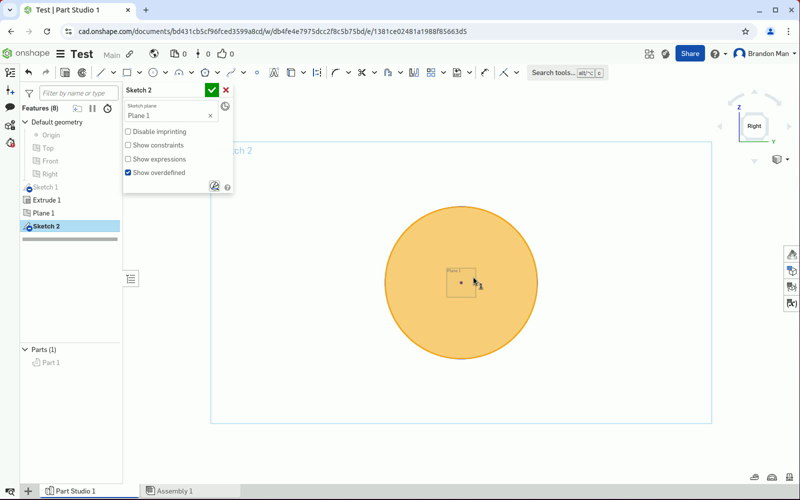
mouse_move(73, 352)
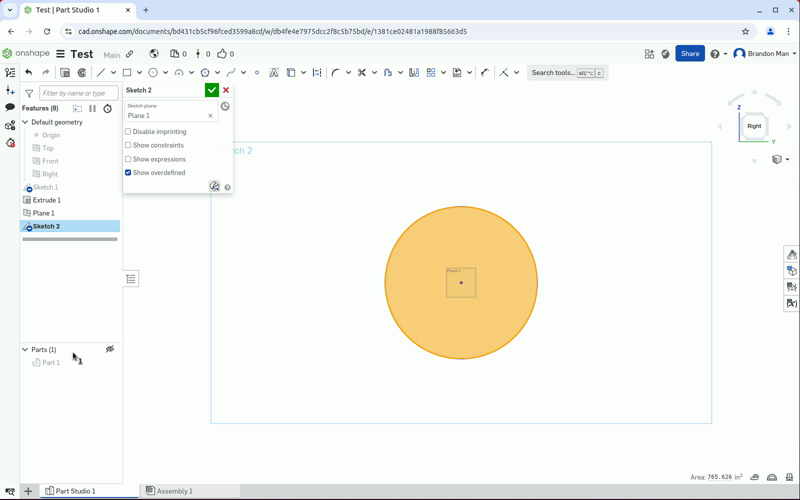
key(shift+y)
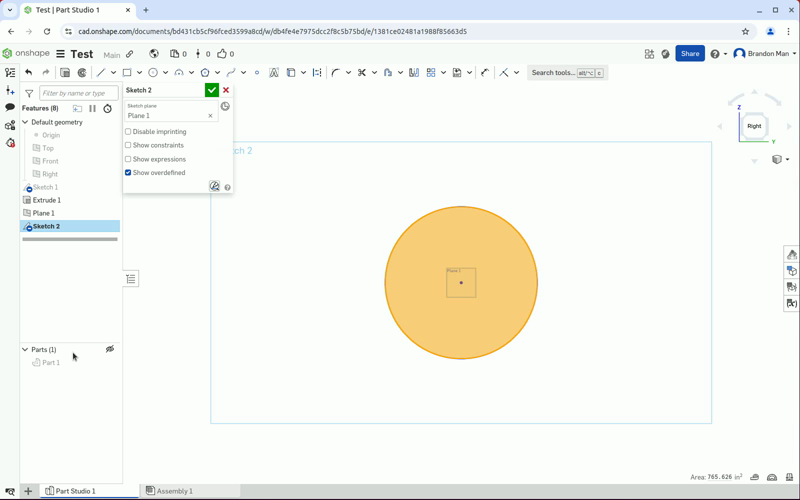
key(shift+e)
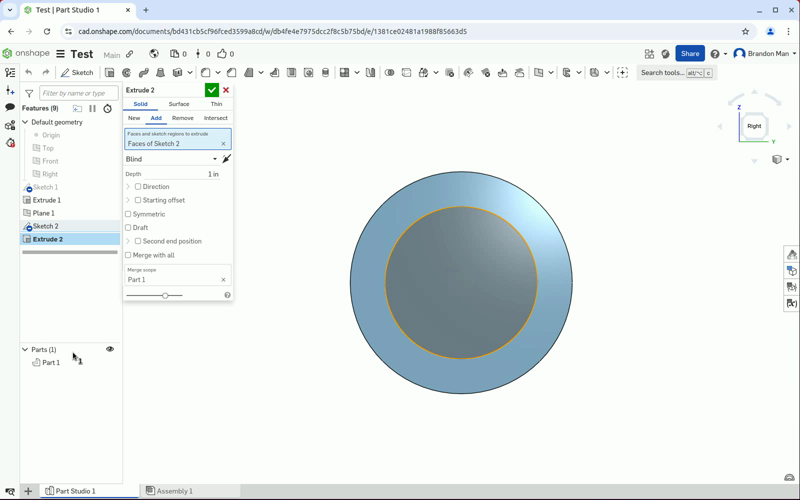
mouse_move(143, 106)
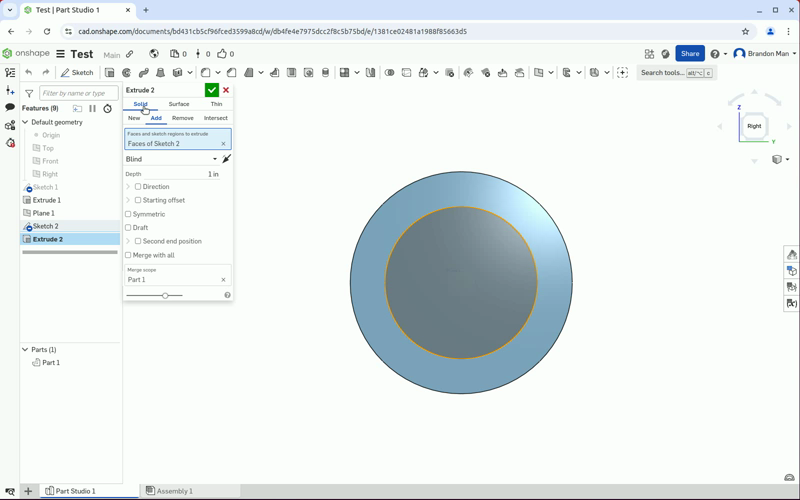
click(143, 106)
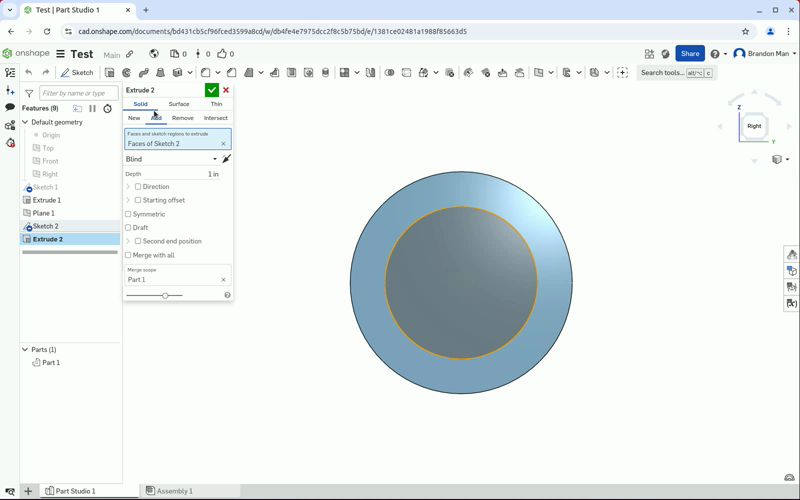
mouse_move(186, 120)
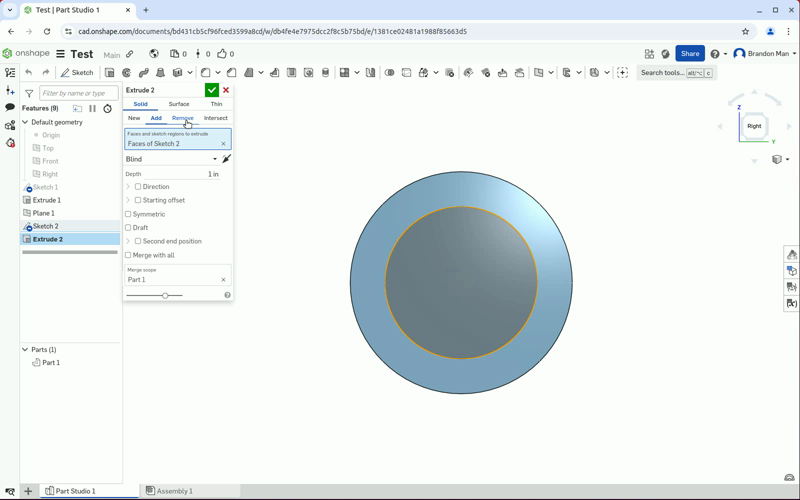
click(186, 120)
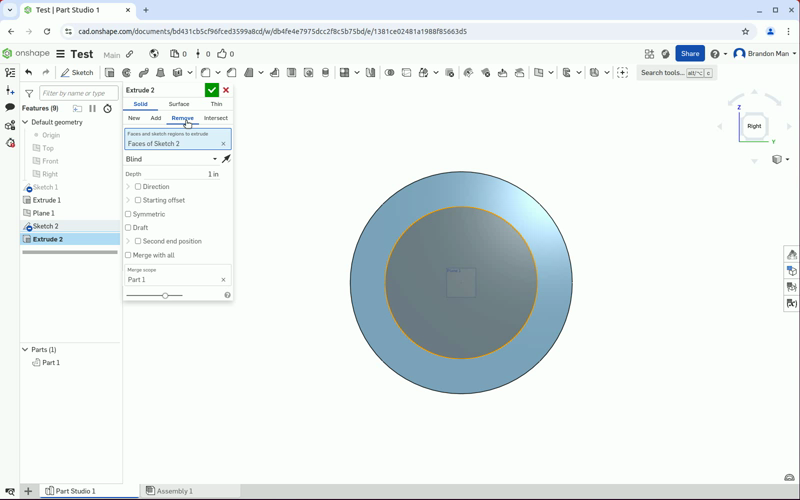
key(tab, 4)
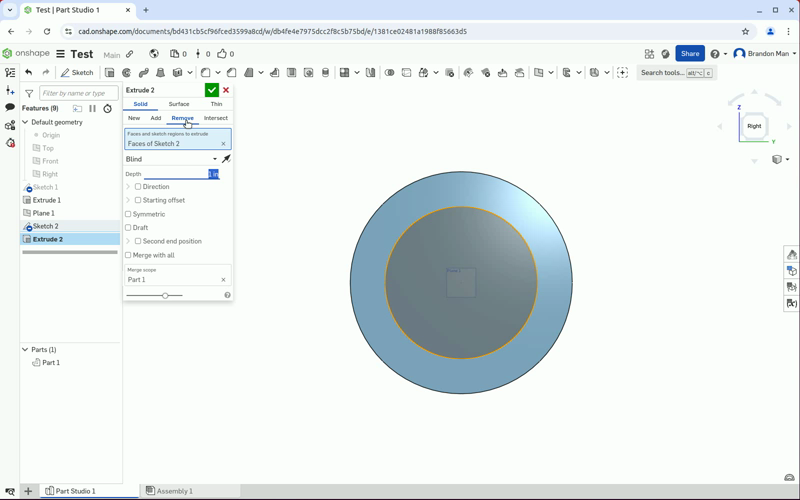
text(15.405)
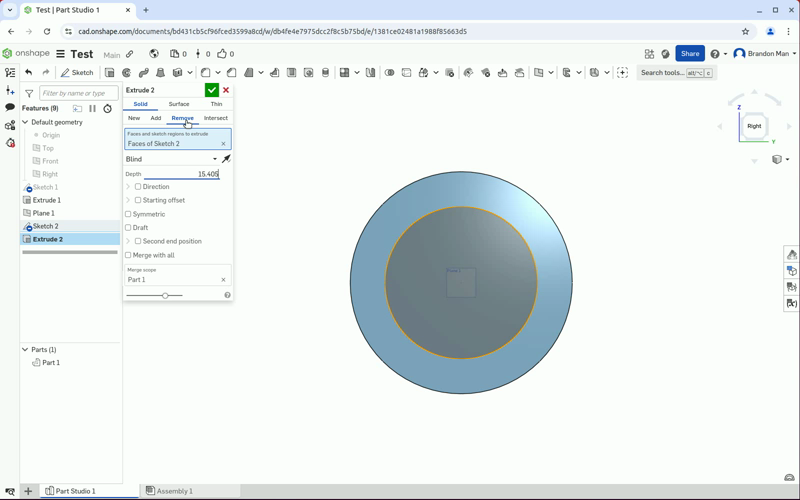
key(tab, 6)
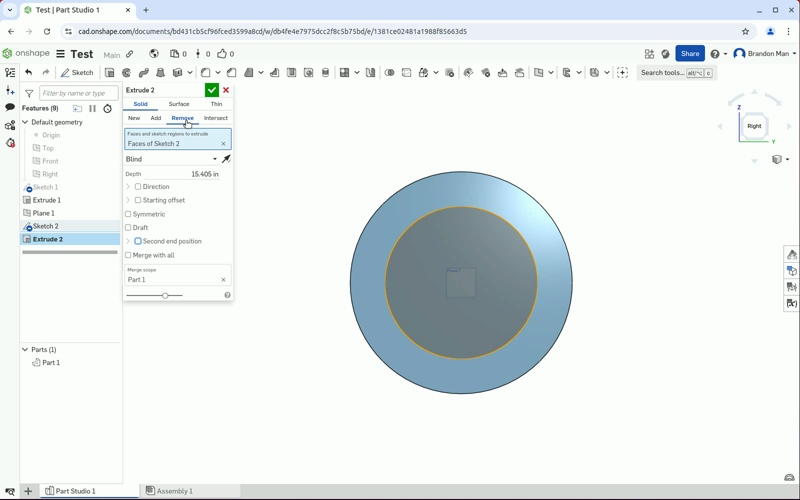
key(space)
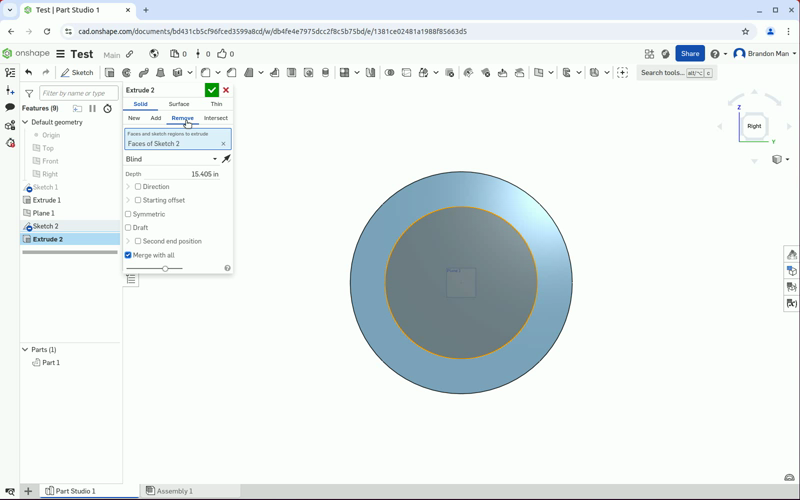
key(enter)
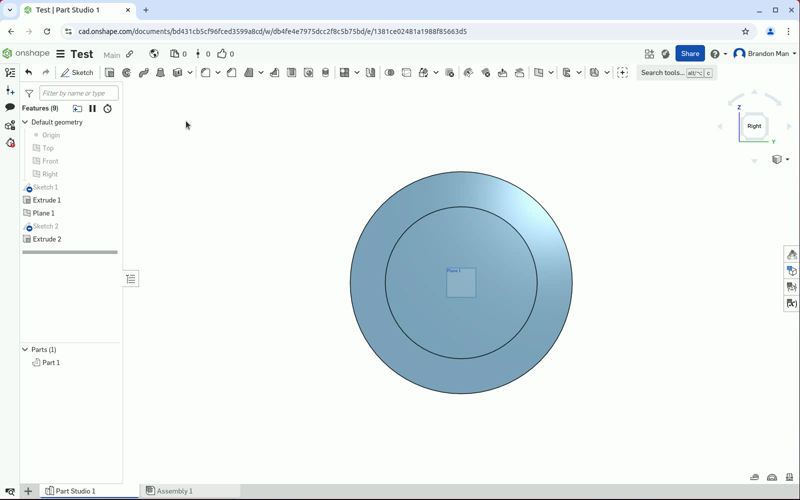
key(shift+h)
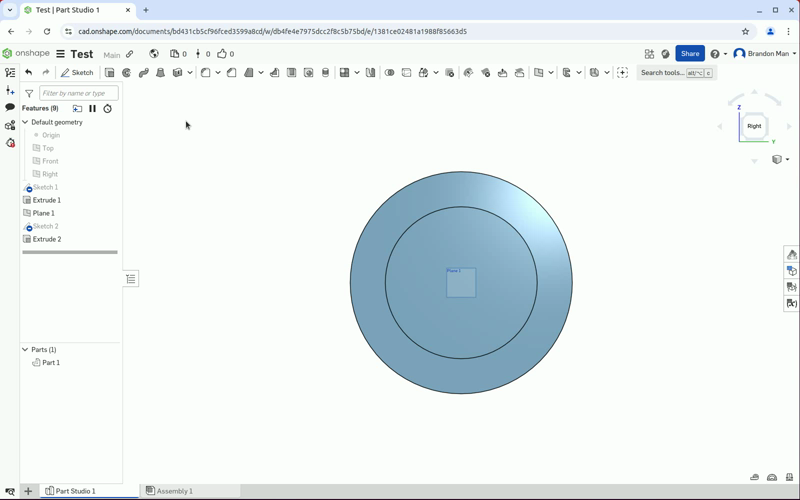
key(shift+h)
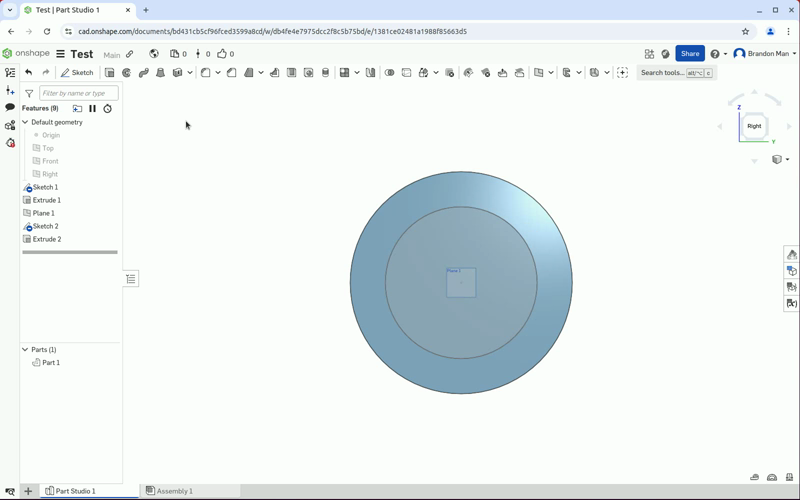
key(shift+7)
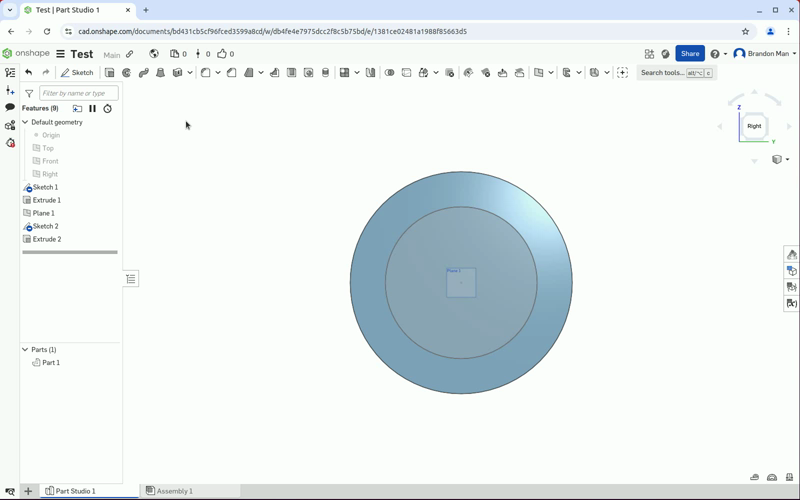
key(right, 2)
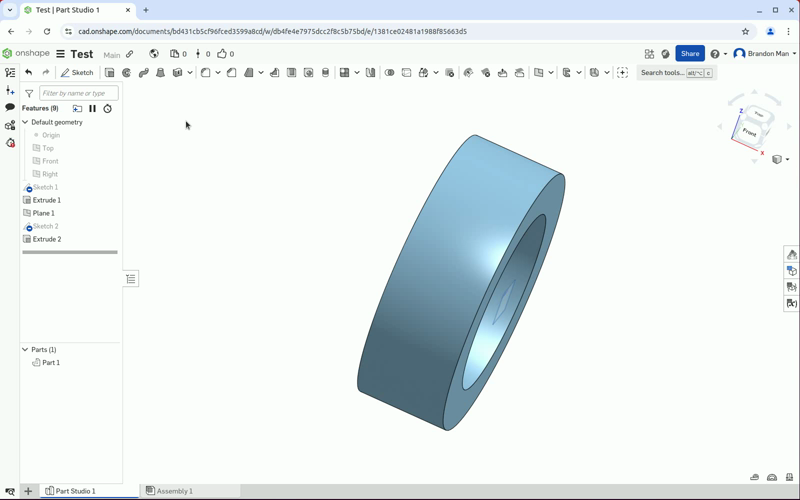
key(down, 2)
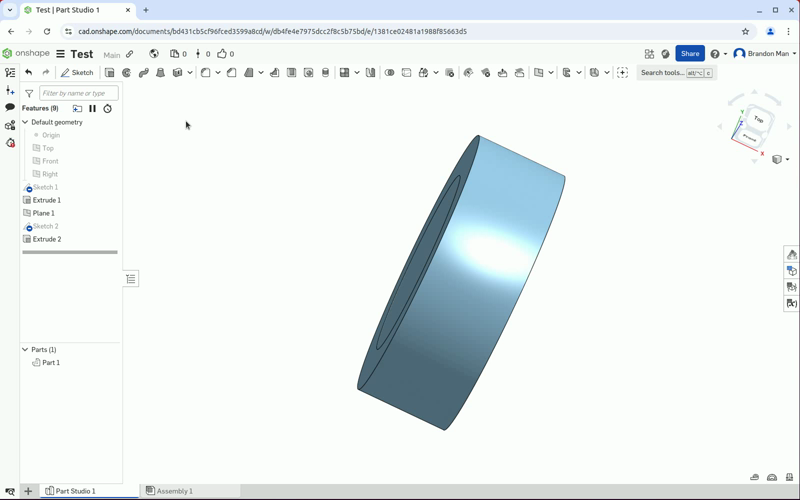
key(up, 2)
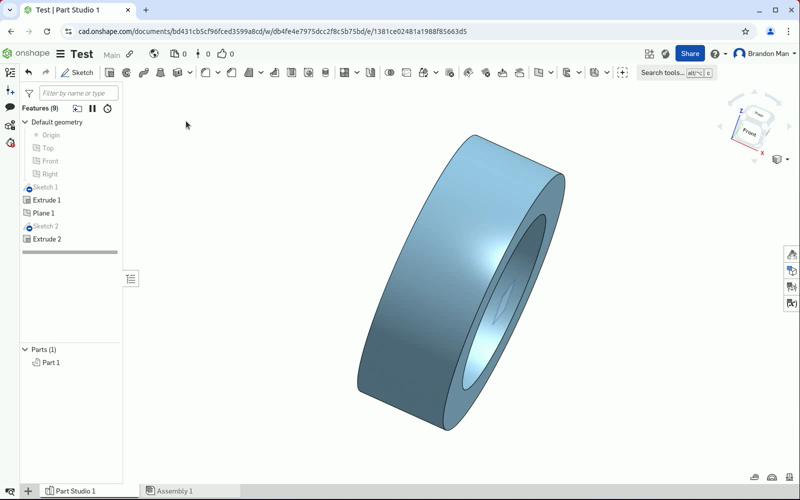
key(left, 2)
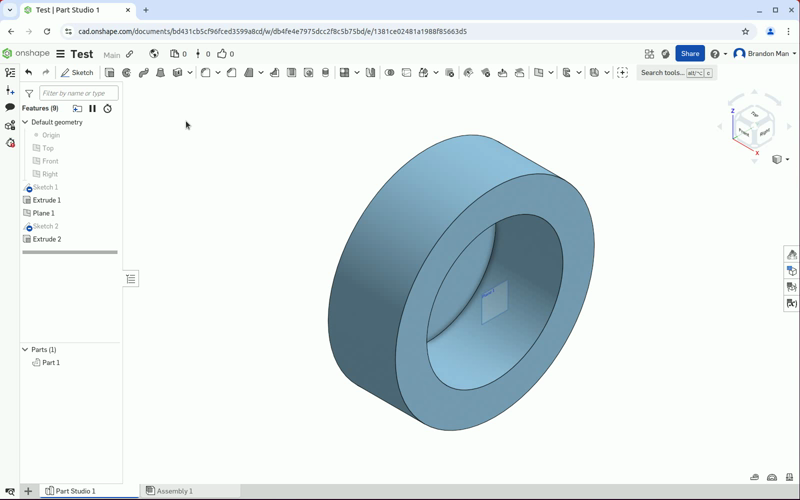
mouse_move(73, 189)
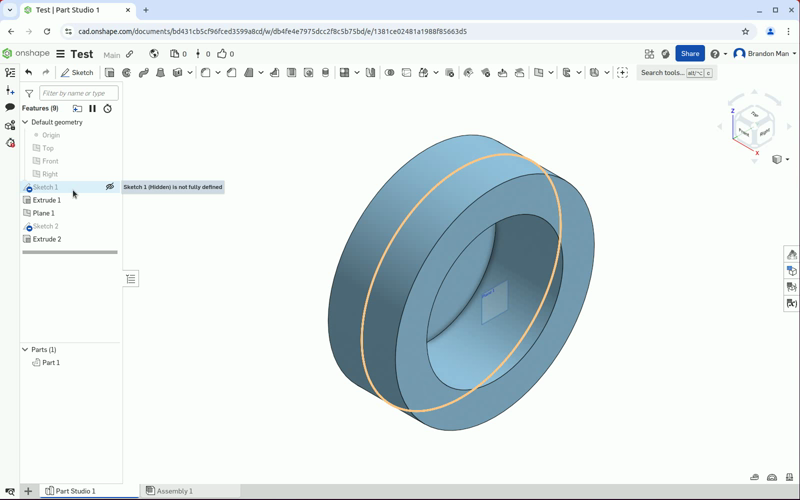
click(73, 189)